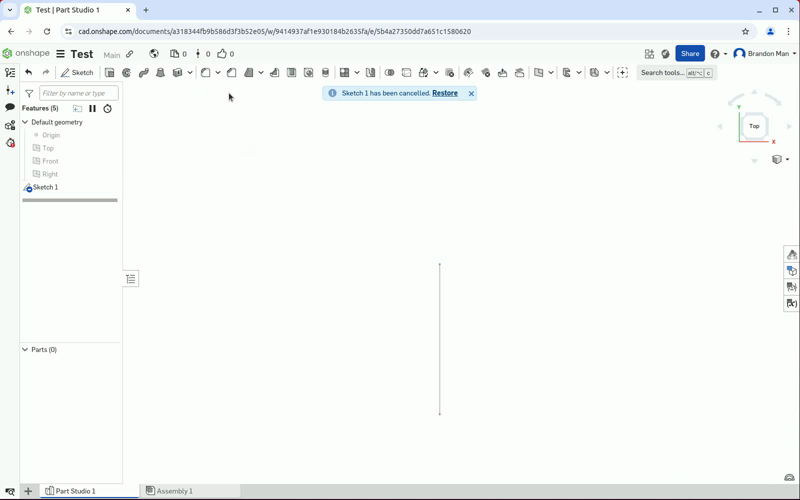
key(shift+h)
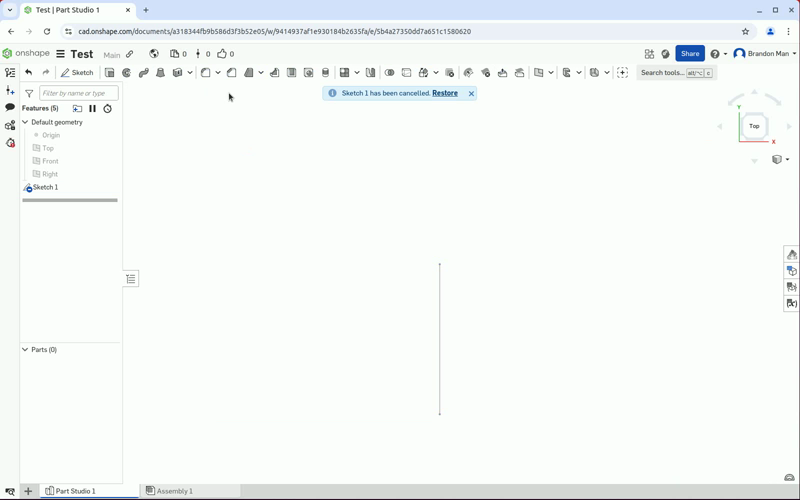
key(shift+s)
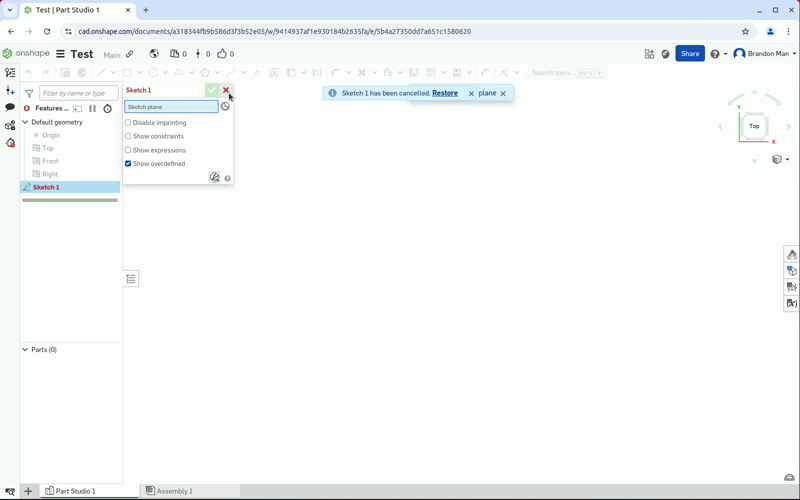
mouse_move(73, 150)
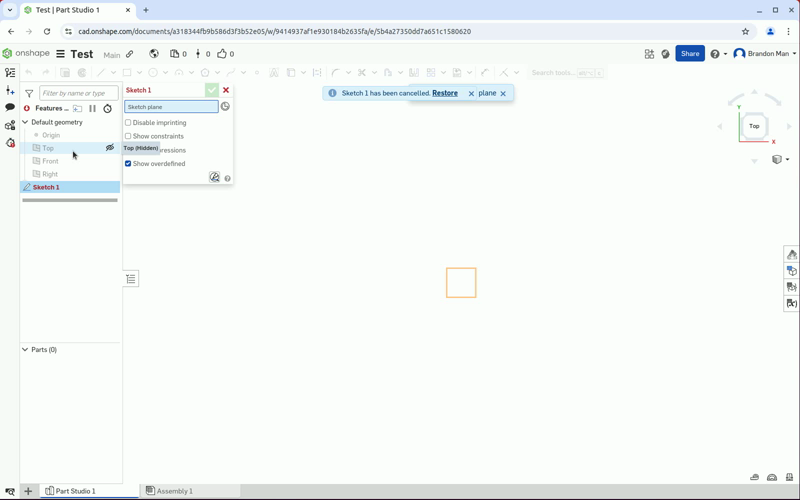
click(73, 150)
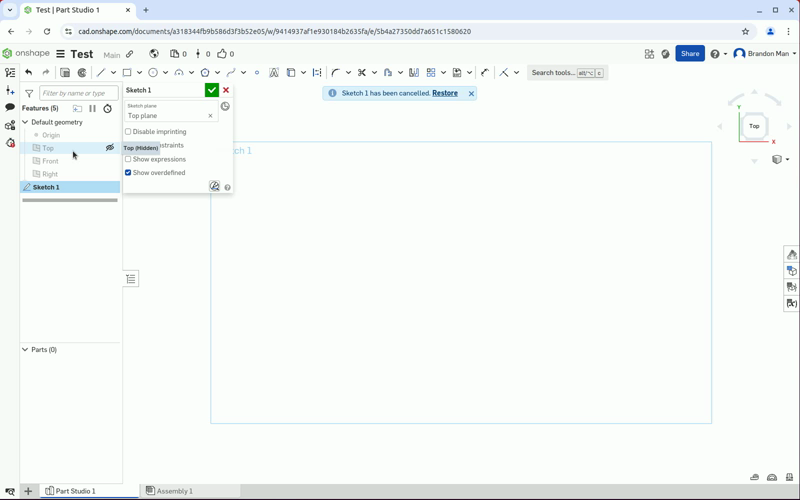
mouse_move(73, 352)
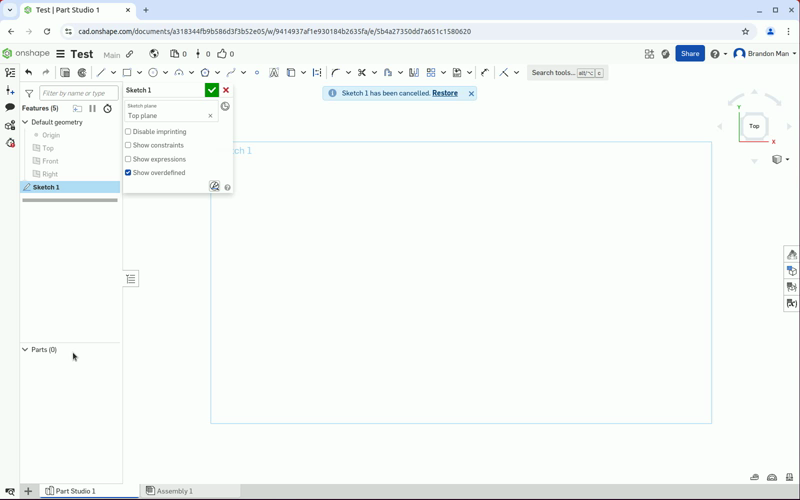
key(y)
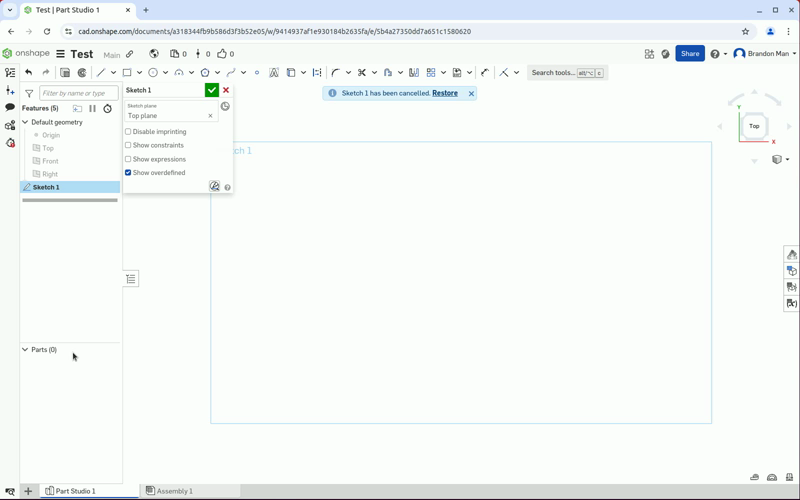
key(l)
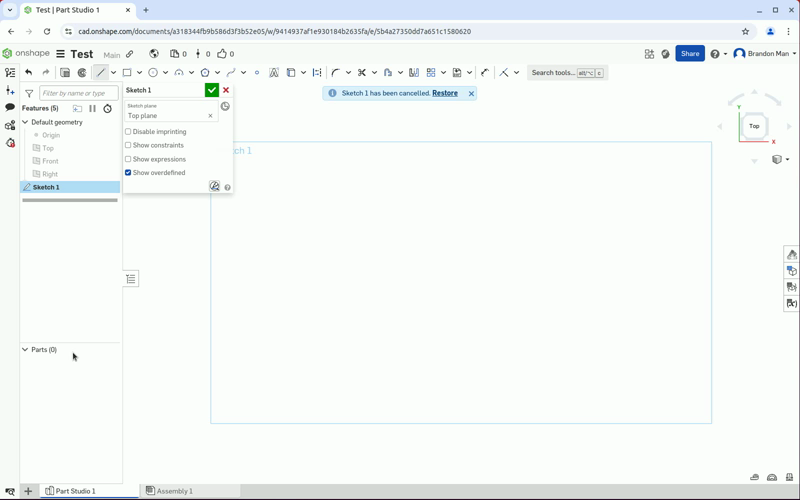
key_down(shift)
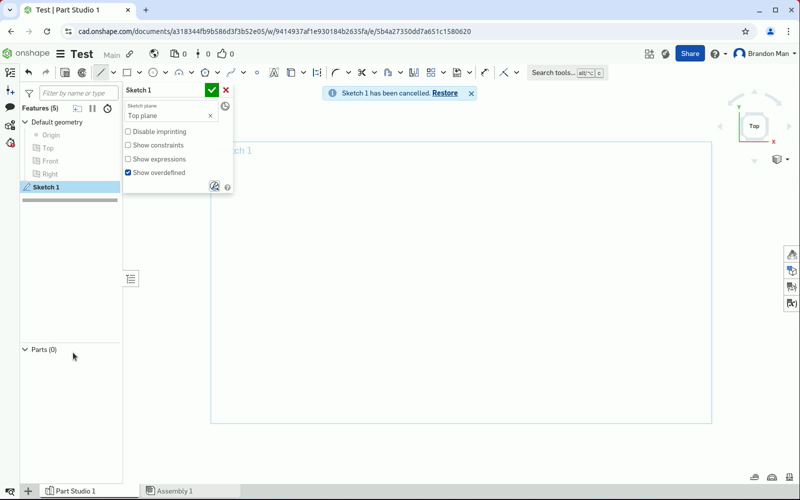
mouse_move(395, 373)
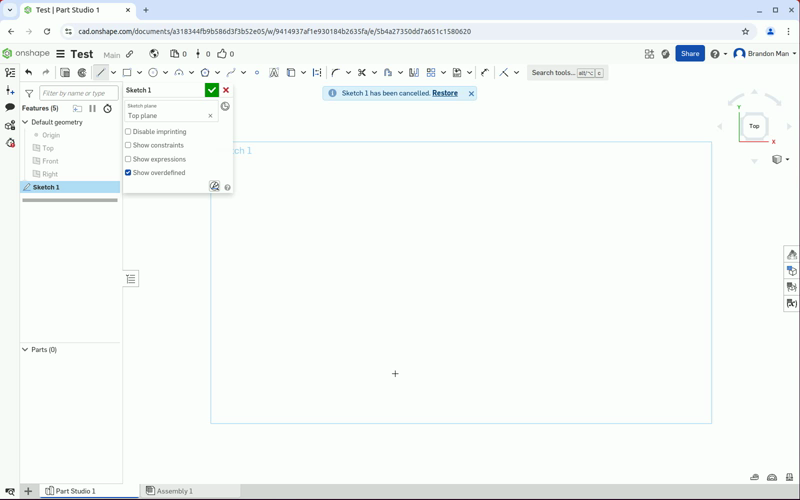
click(395, 373)
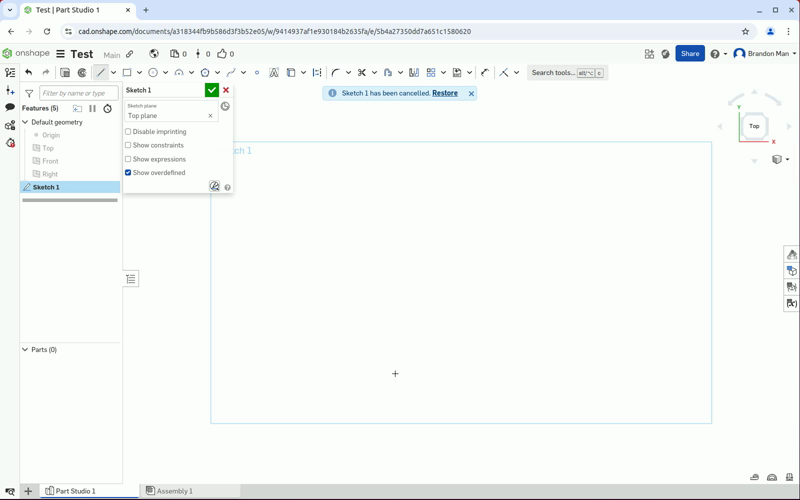
key_up(shift)
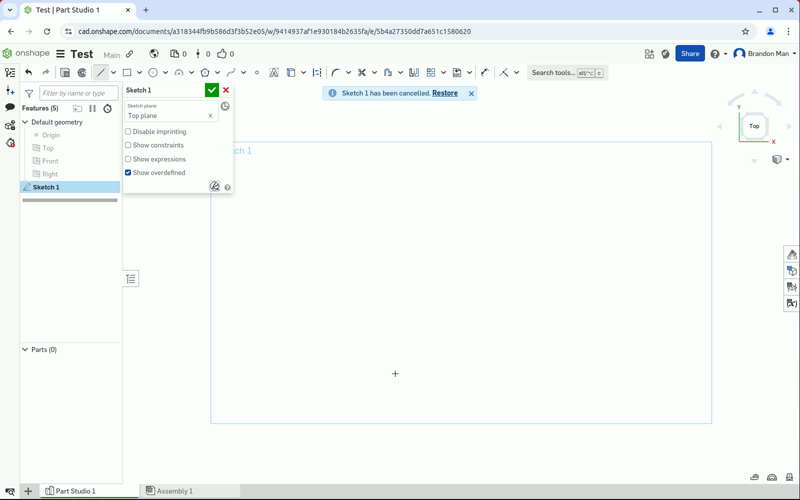
key_down(shift)
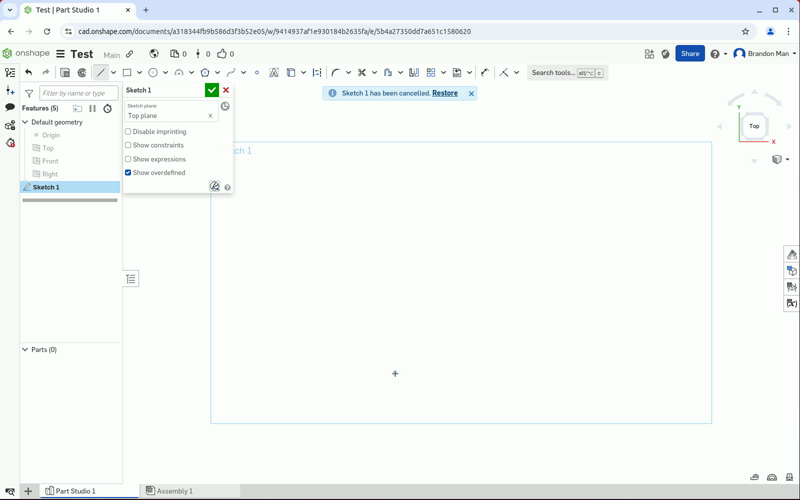
mouse_move(525, 373)
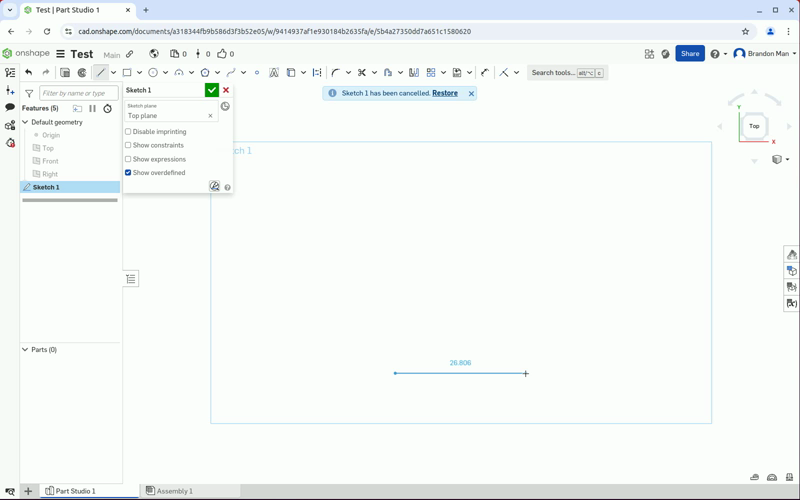
click(525, 373)
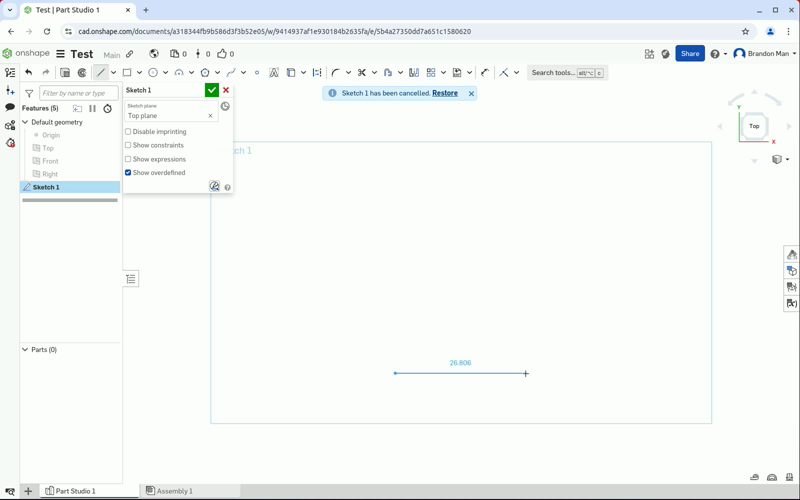
key_up(shift)
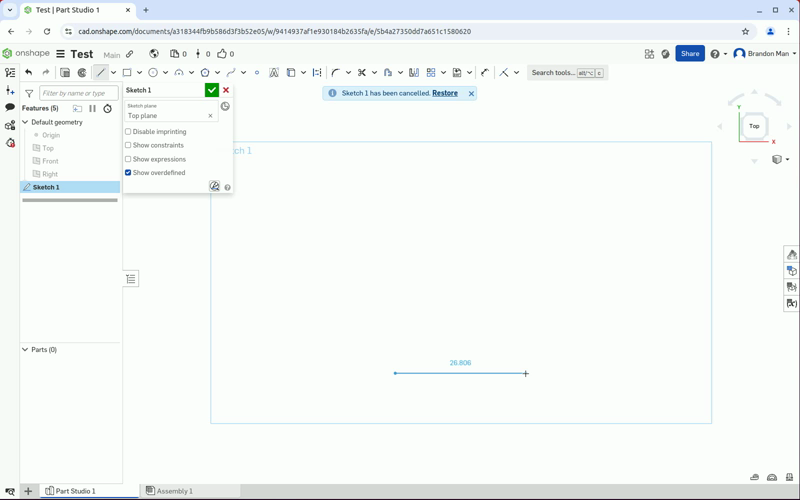
key_down(shift)
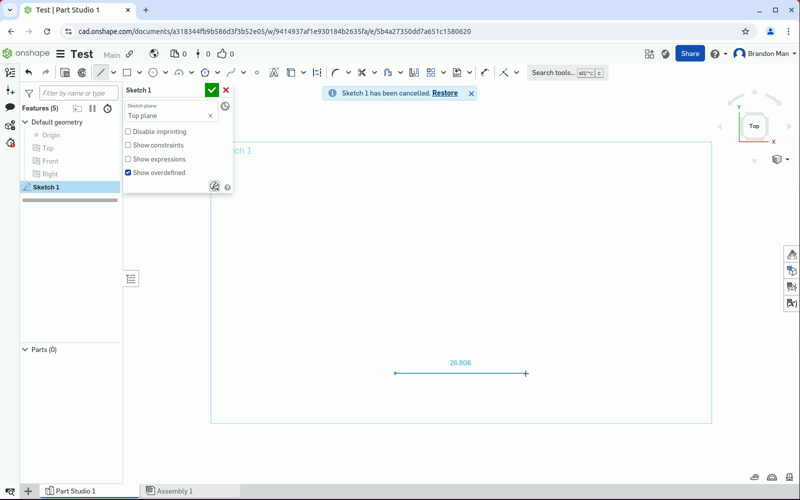
mouse_move(525, 193)
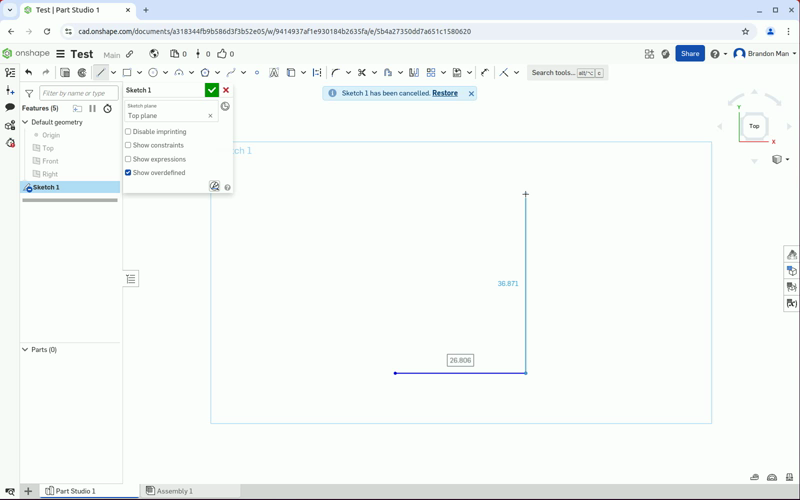
click(525, 193)
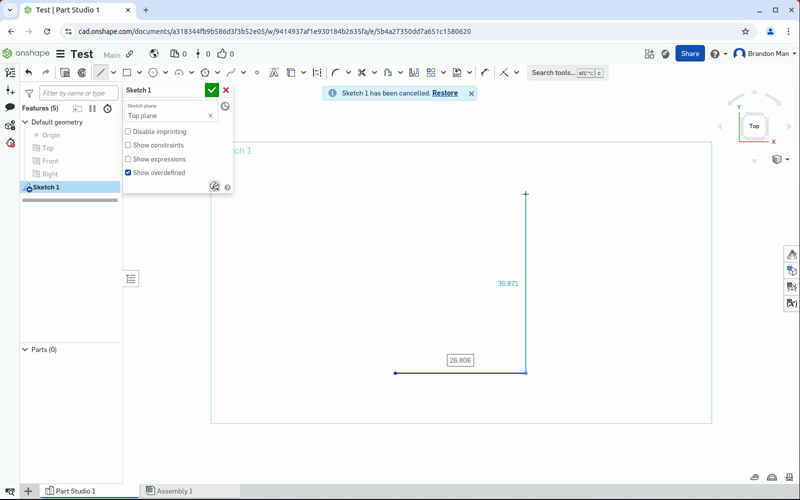
key_up(shift)
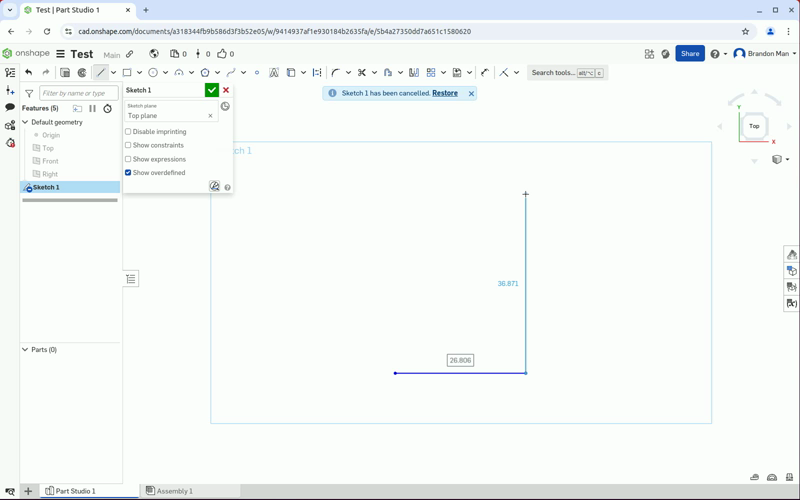
key_down(shift)
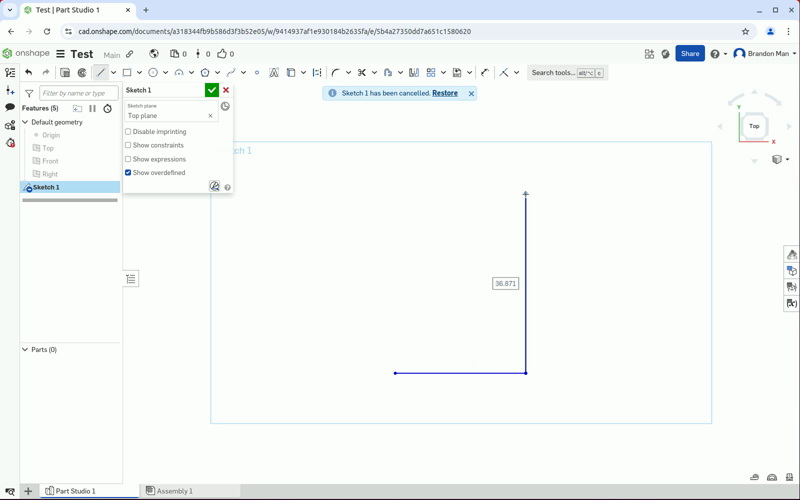
mouse_move(395, 193)
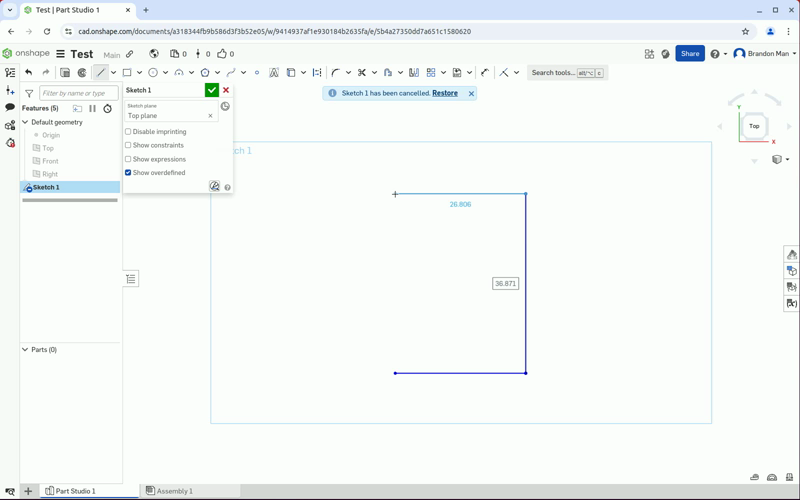
click(395, 193)
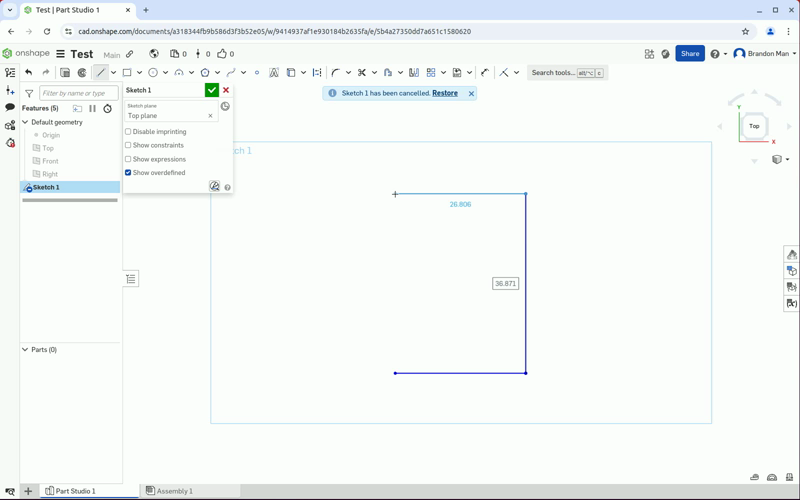
key_up(shift)
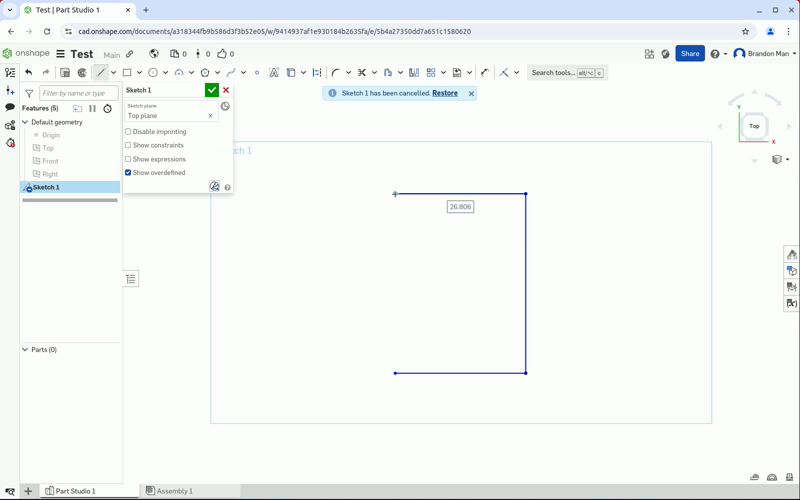
key_down(shift)
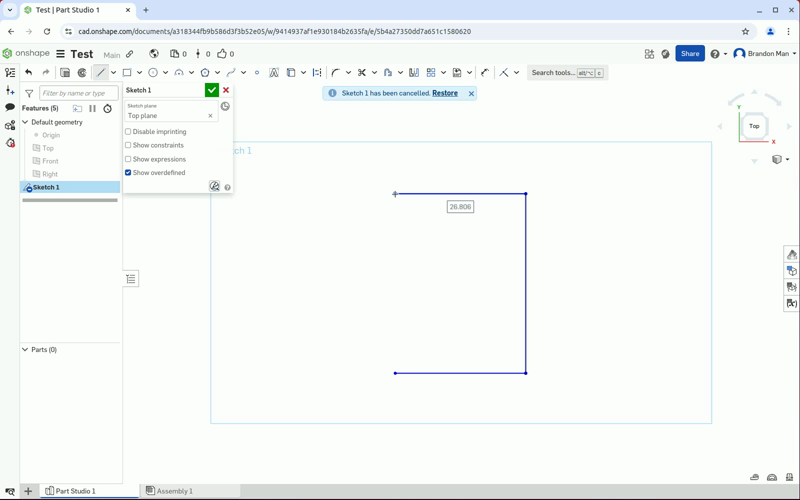
mouse_move(395, 373)
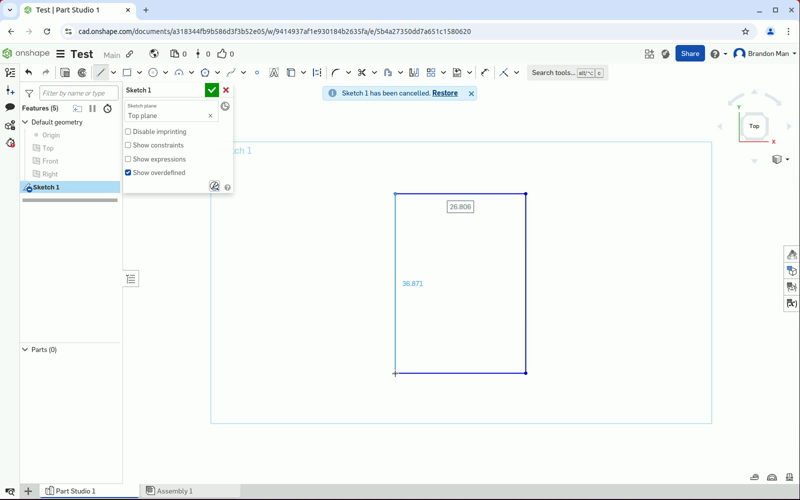
key_up(shift)
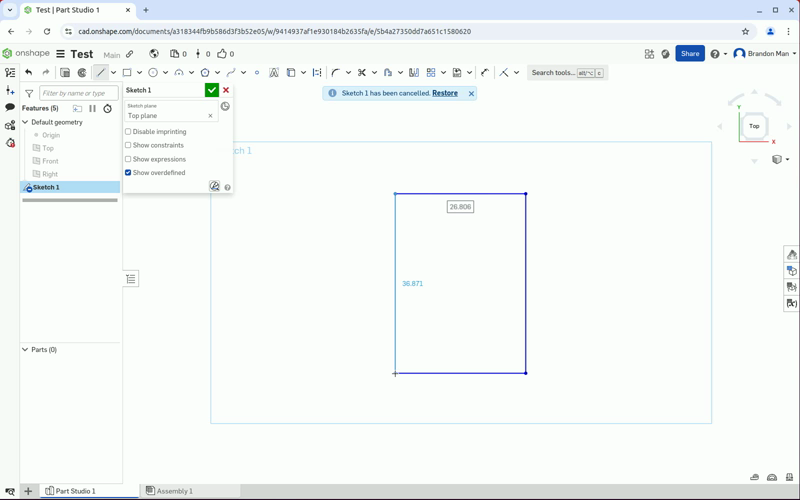
click(395, 373)
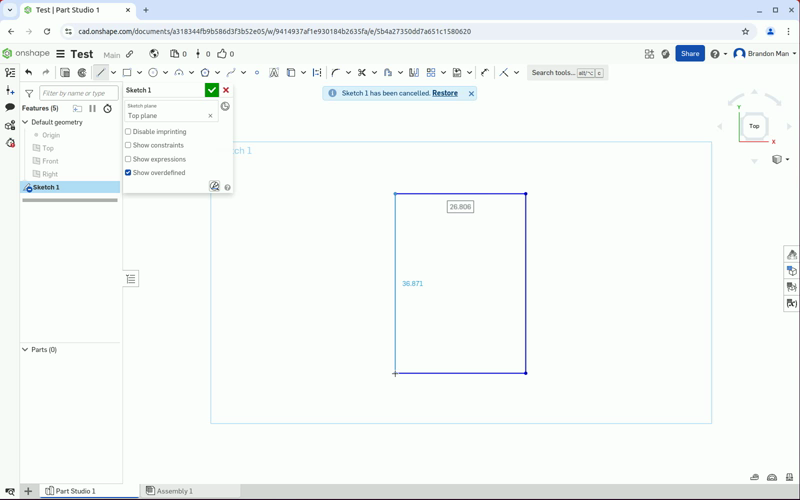
key(esc)
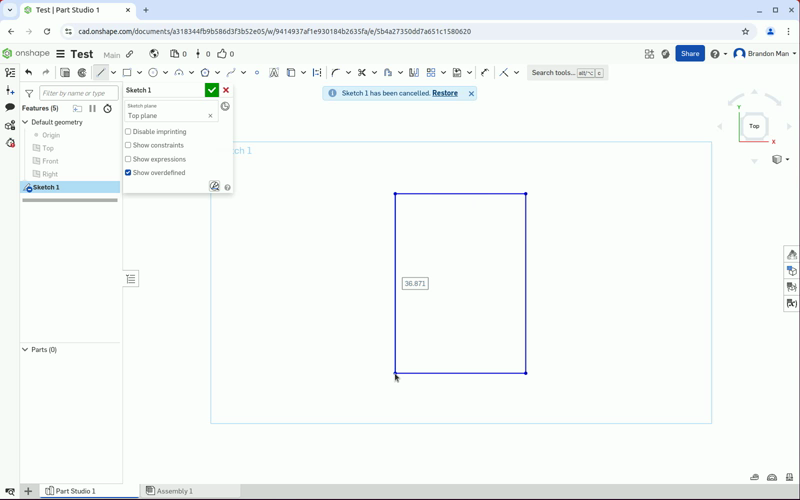
mouse_move(431, 227)
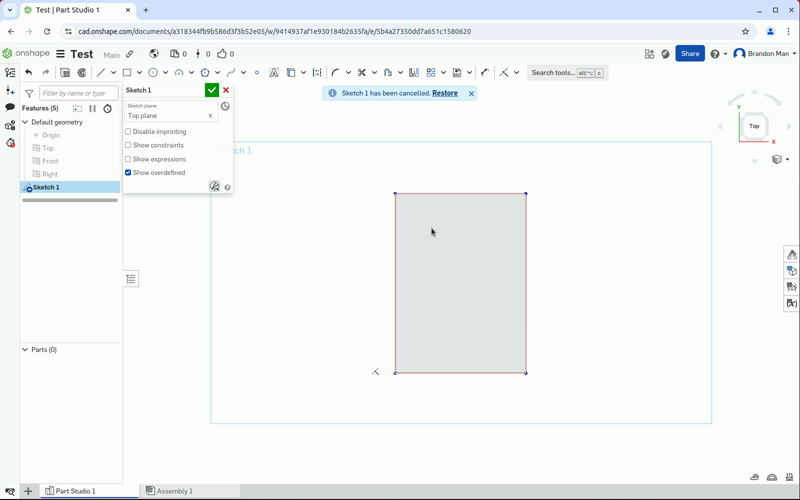
click(431, 227)
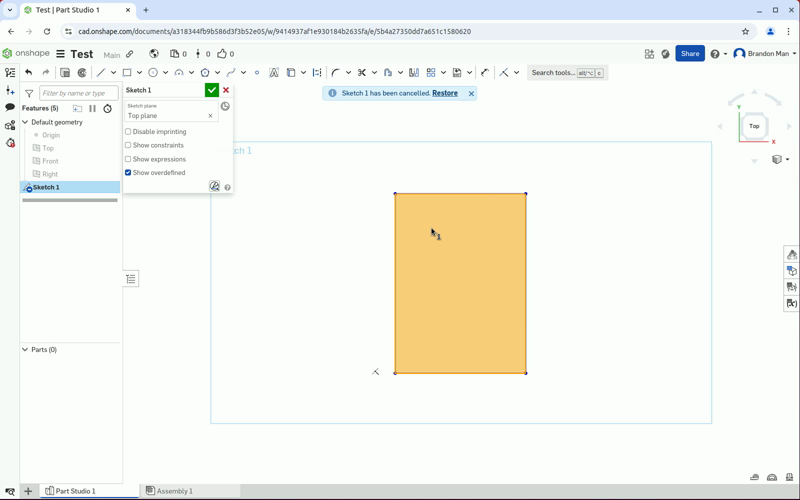
mouse_move(73, 352)
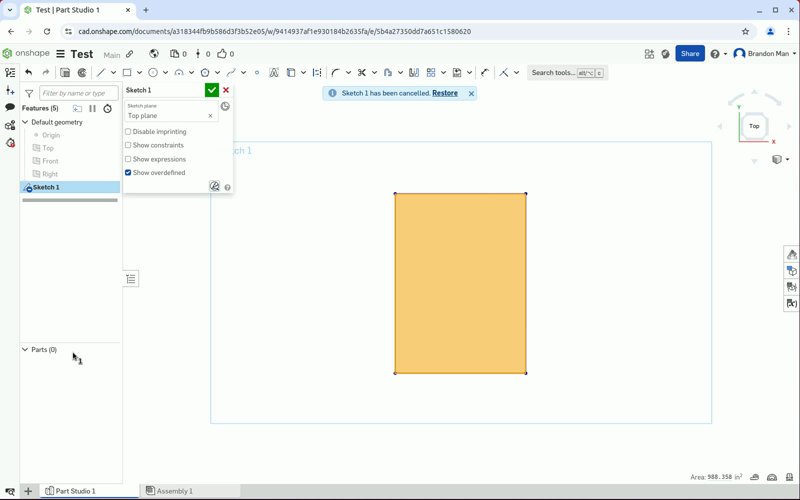
key(shift+y)
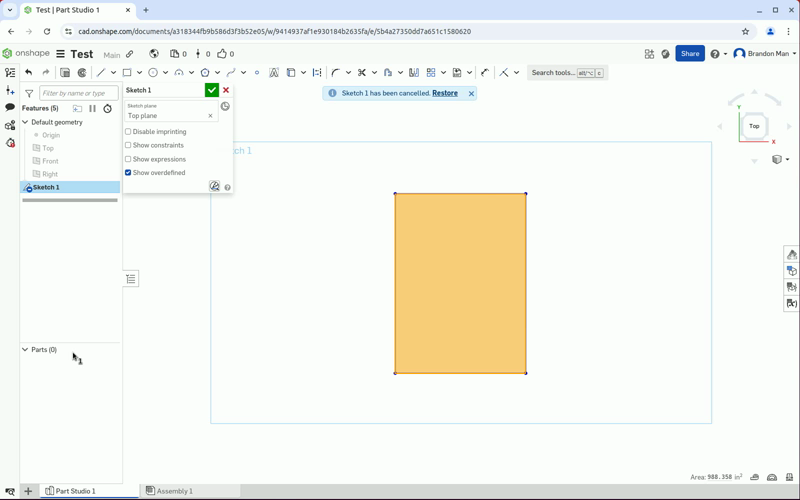
key(shift+e)
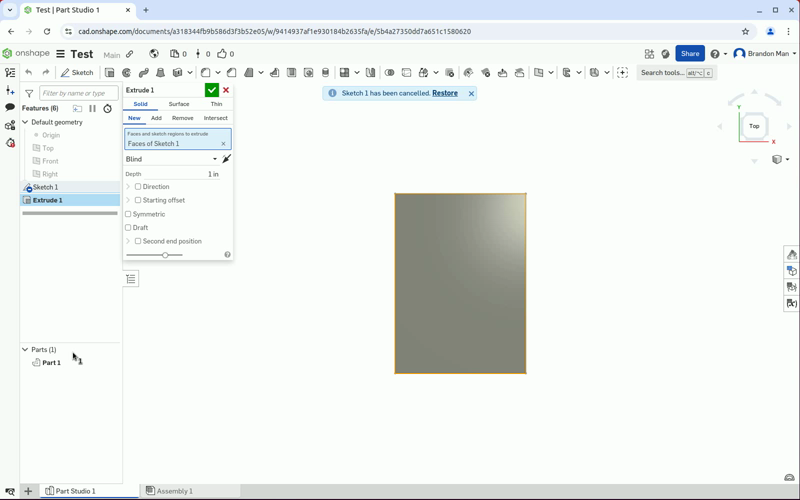
mouse_move(143, 106)
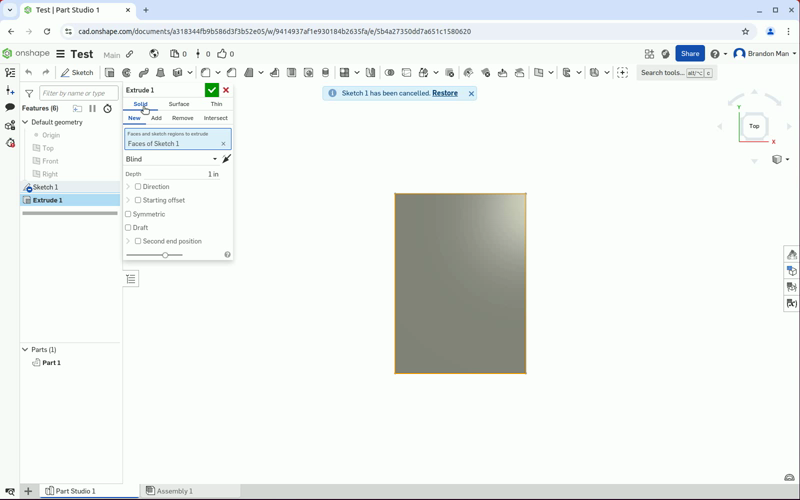
click(143, 106)
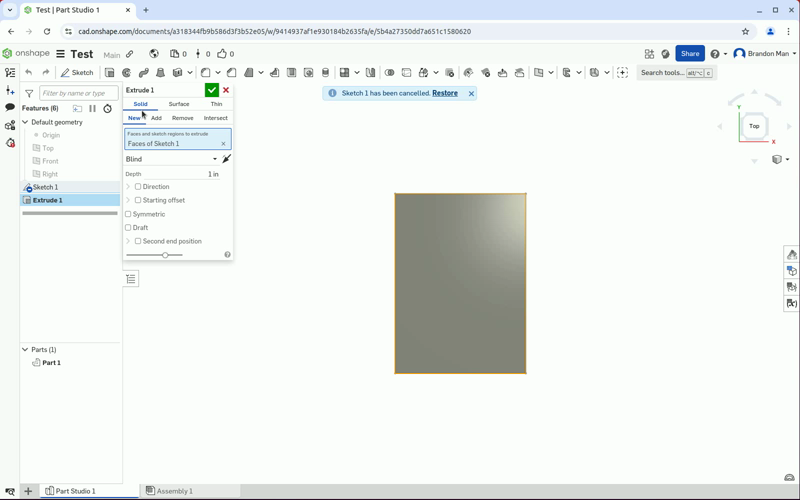
mouse_move(137, 120)
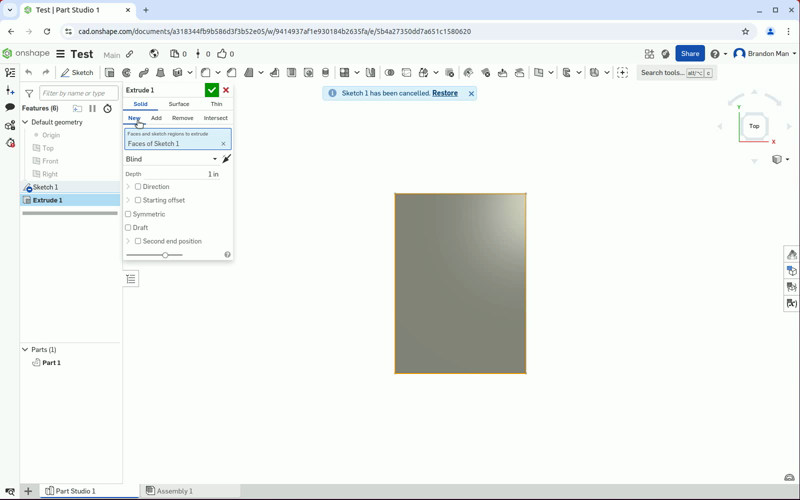
click(137, 120)
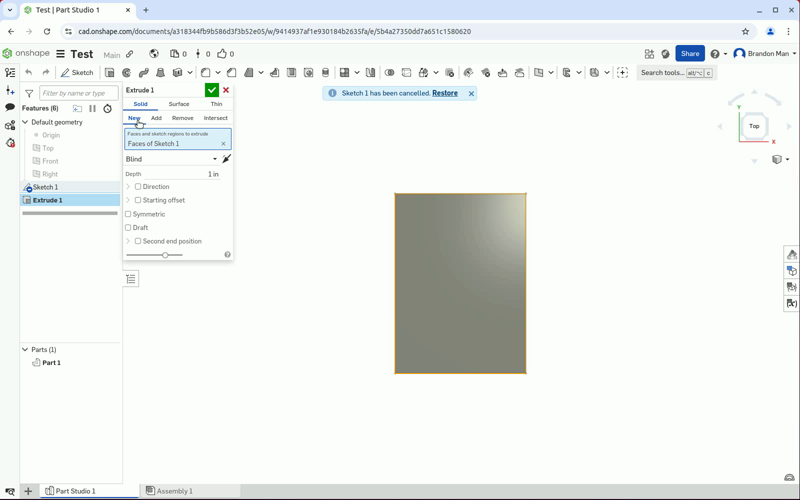
key(tab, 4)
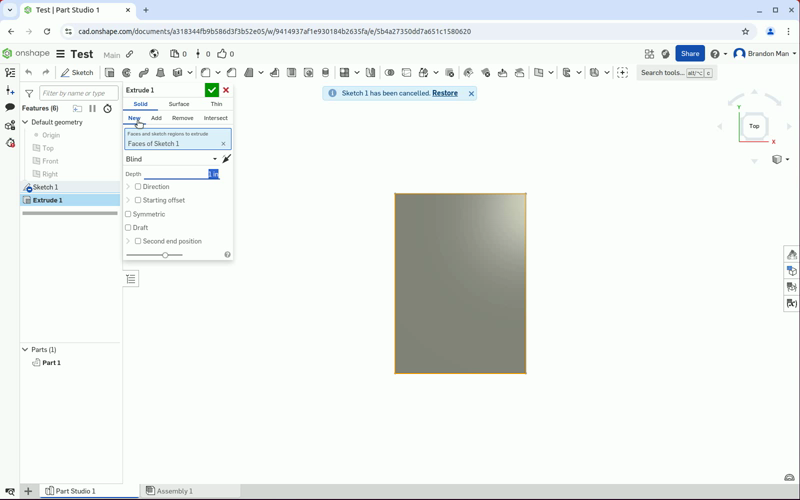
text(11.554)
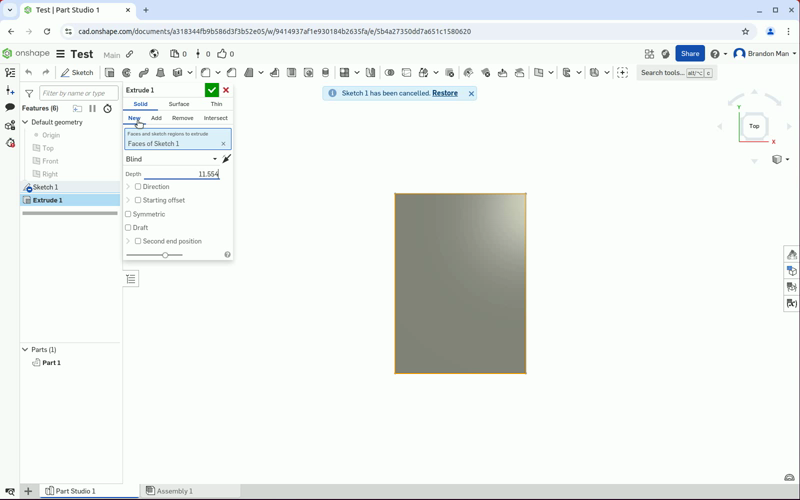
key(enter)
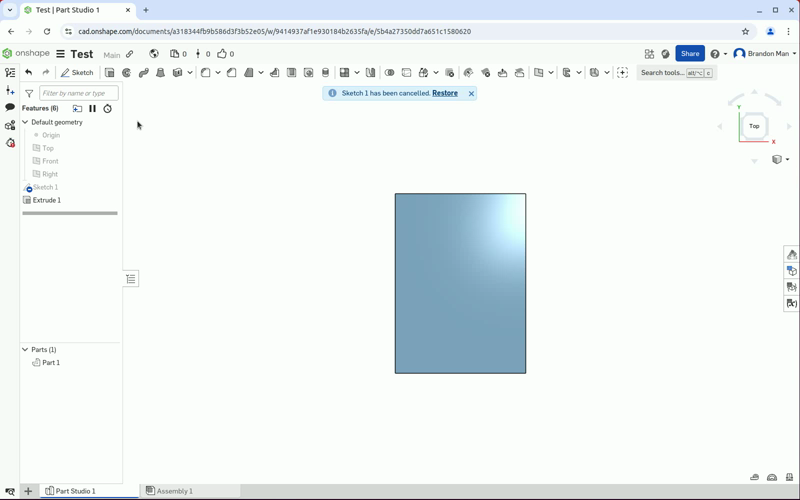
key(shift+h)
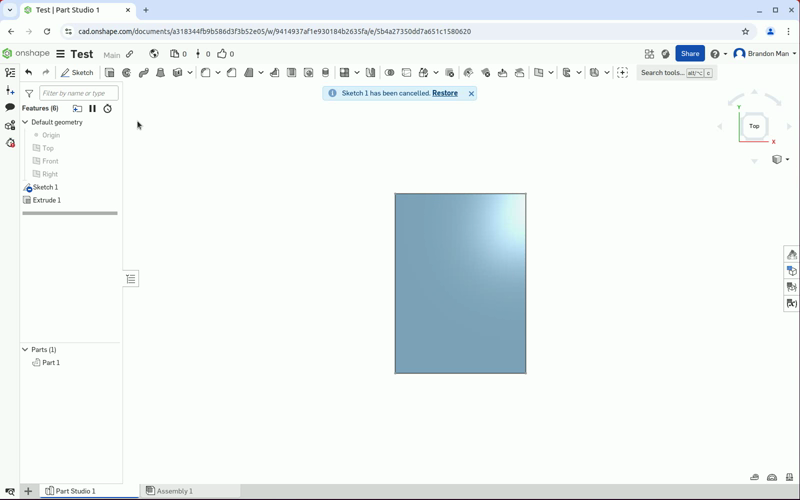
key(shift+h)
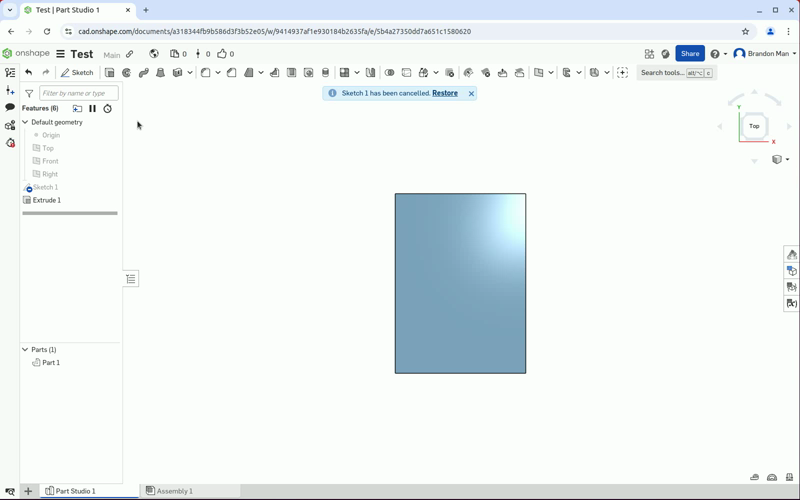
mouse_move(73, 189)
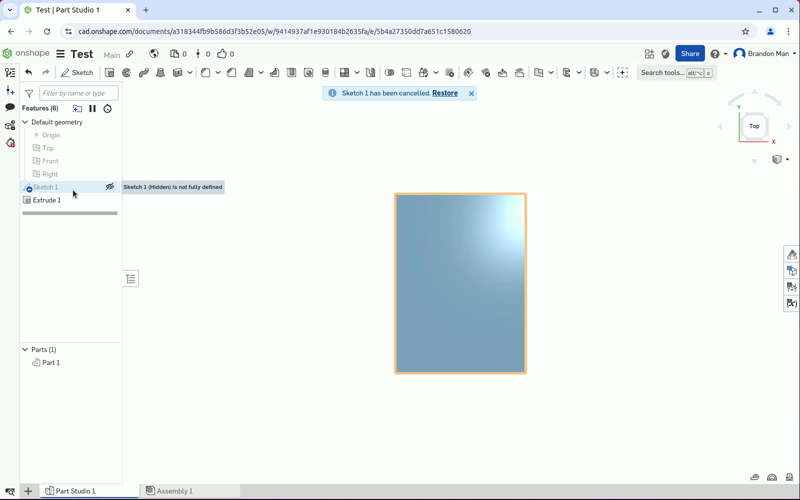
click(73, 189)
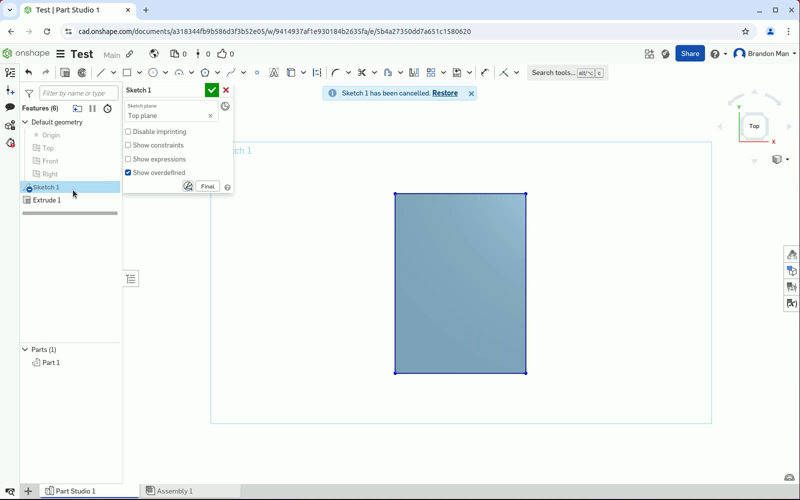
mouse_move(229, 92)
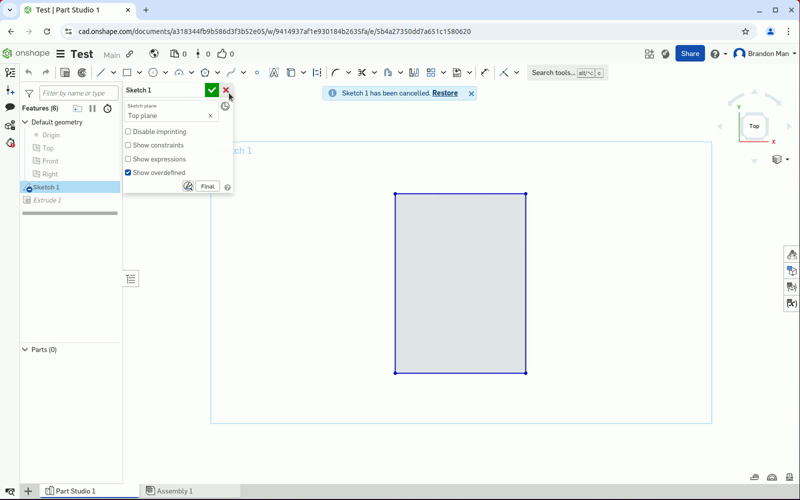
click(229, 92)
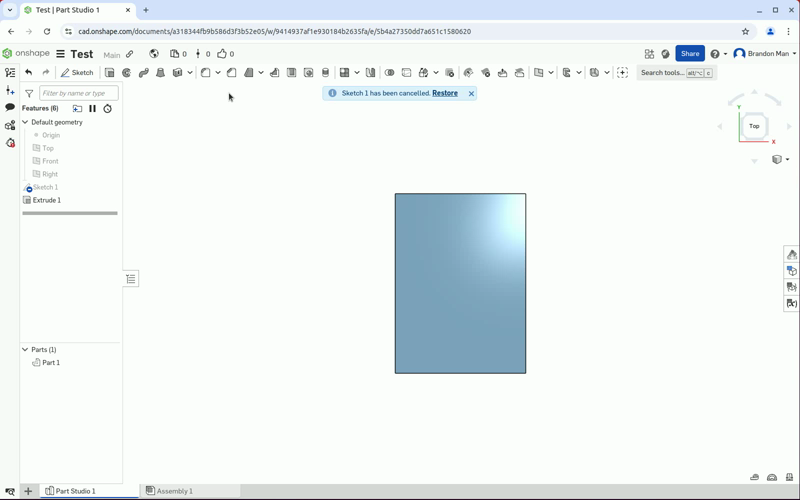
mouse_move(541, 75)
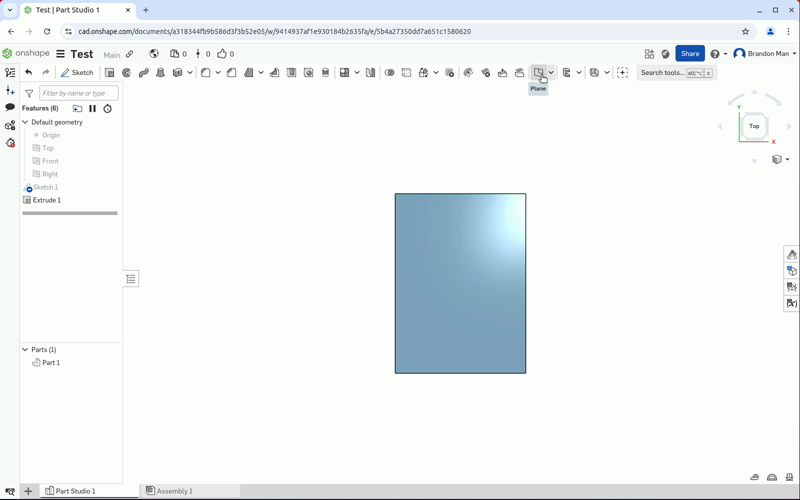
click(541, 75)
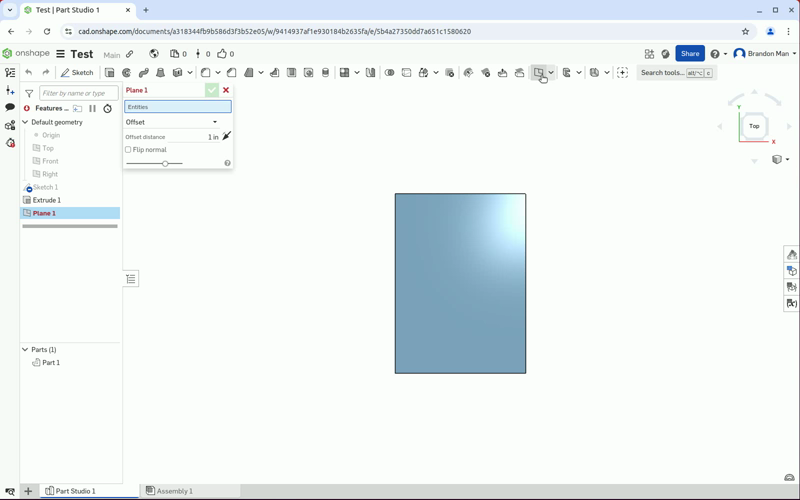
mouse_move(73, 150)
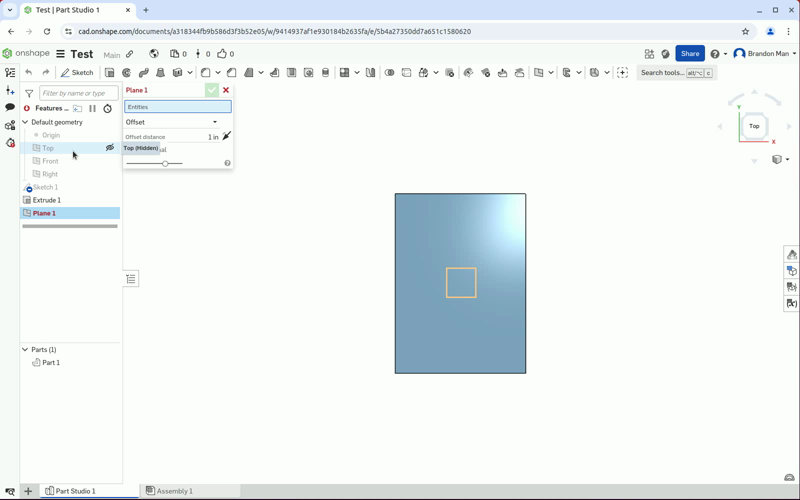
click(73, 150)
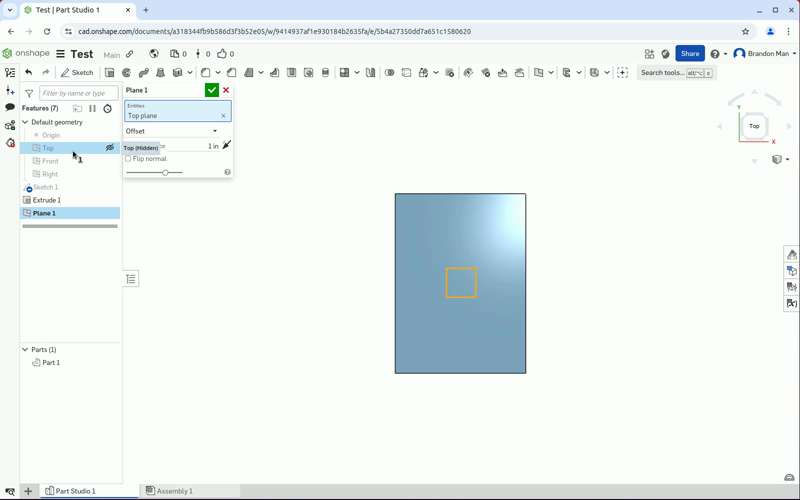
key(tab, 2)
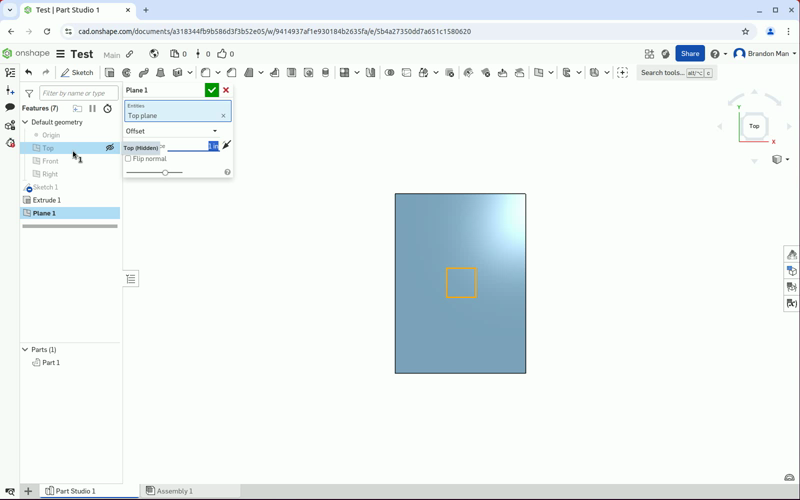
text(11.554)
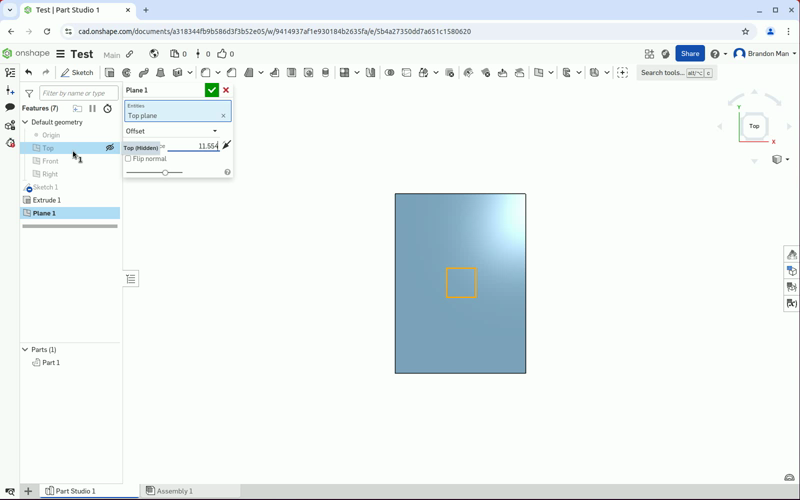
key(enter, 2)
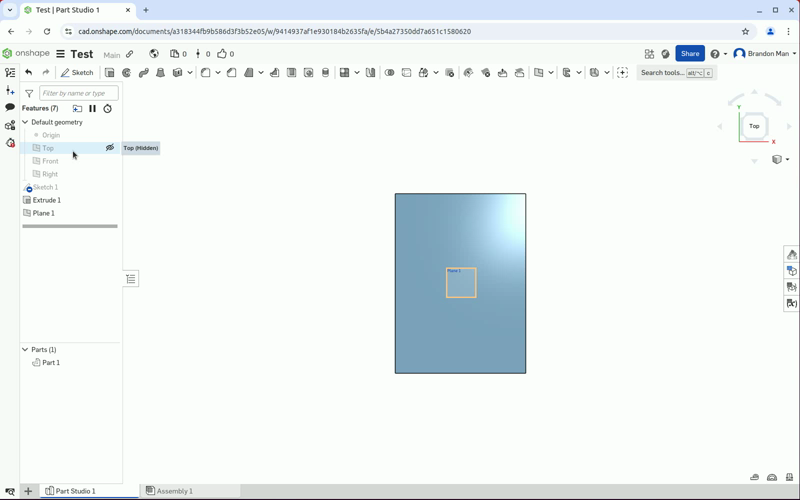
key(shift+s)
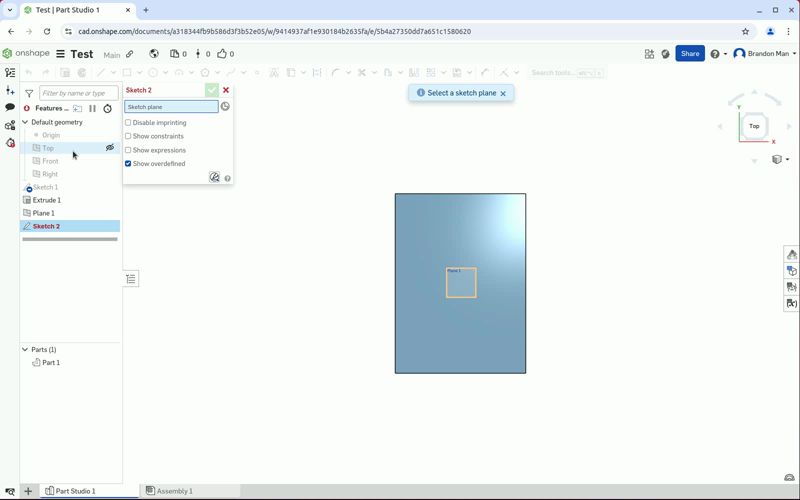
mouse_move(73, 215)
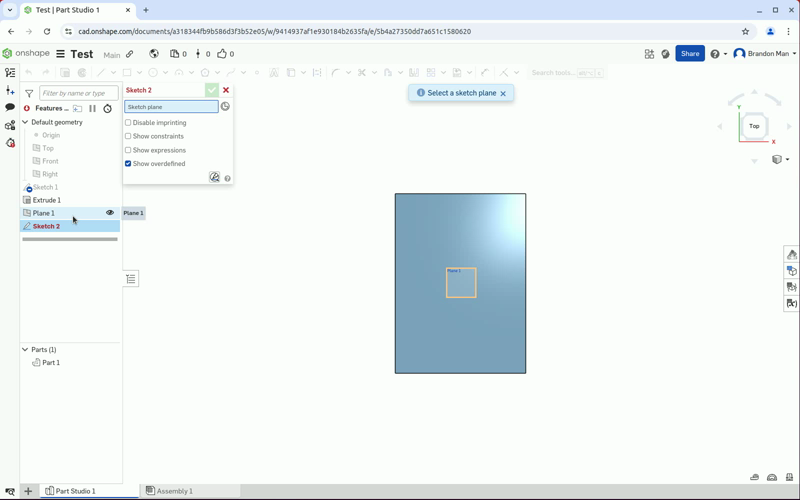
click(73, 215)
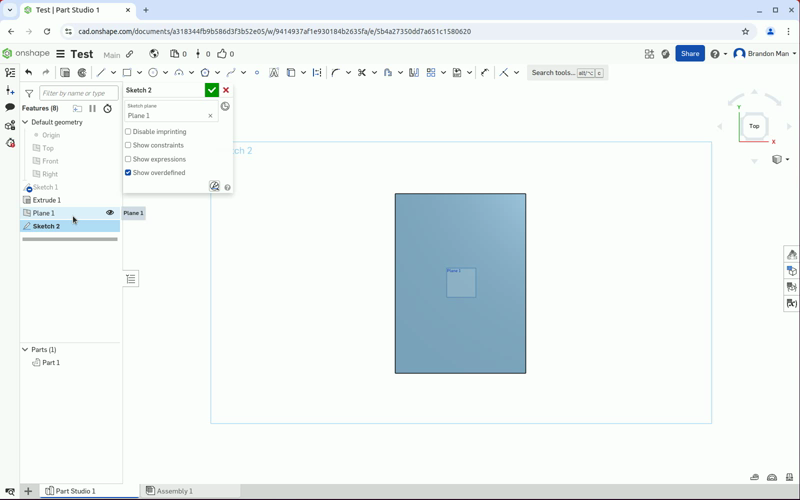
mouse_move(73, 352)
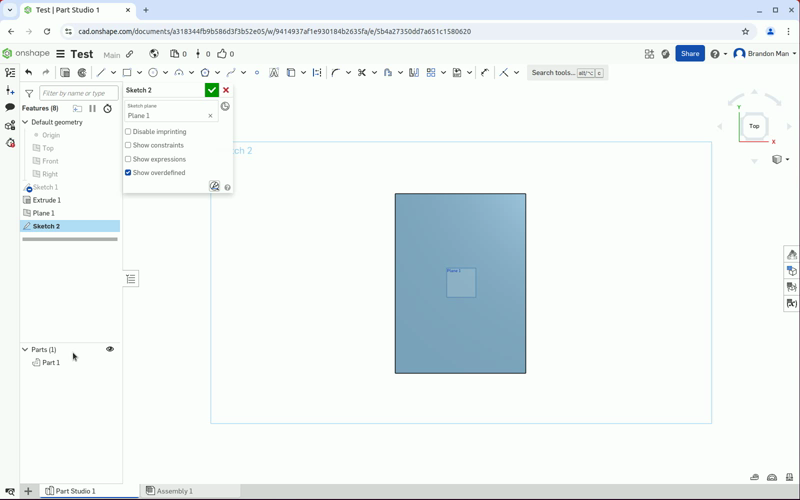
key(y)
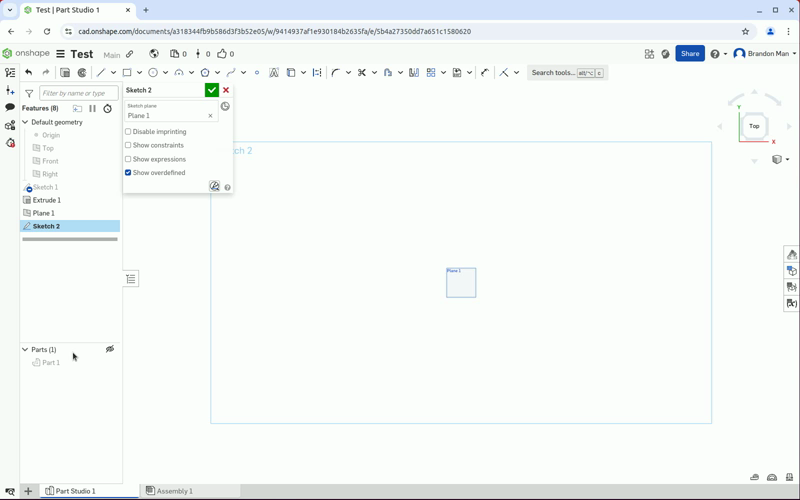
key(l)
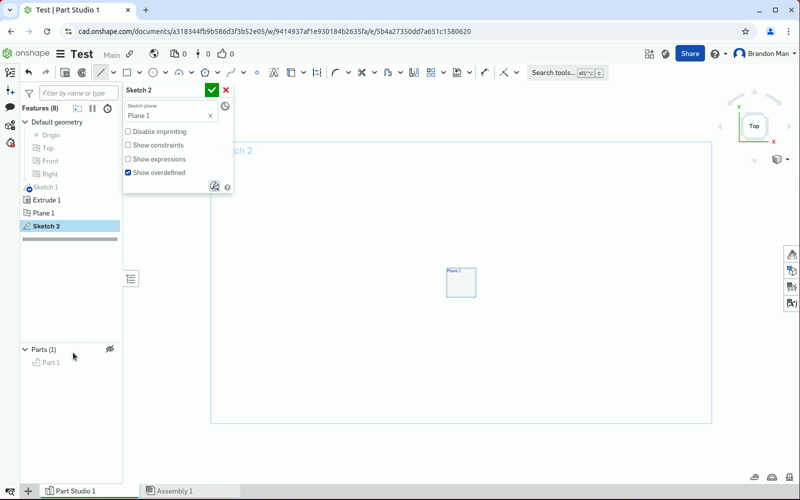
key_down(shift)
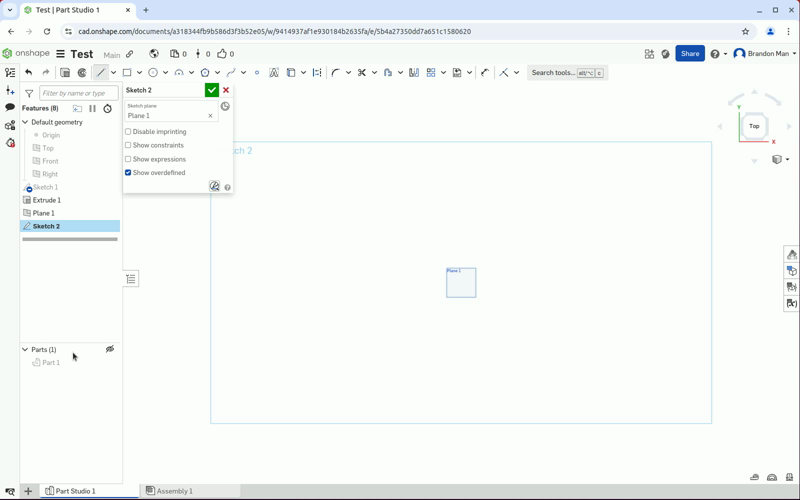
mouse_move(395, 204)
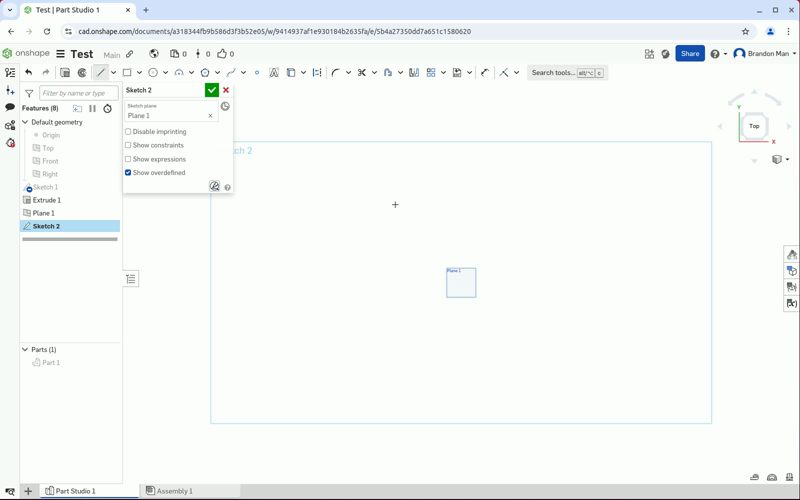
click(395, 204)
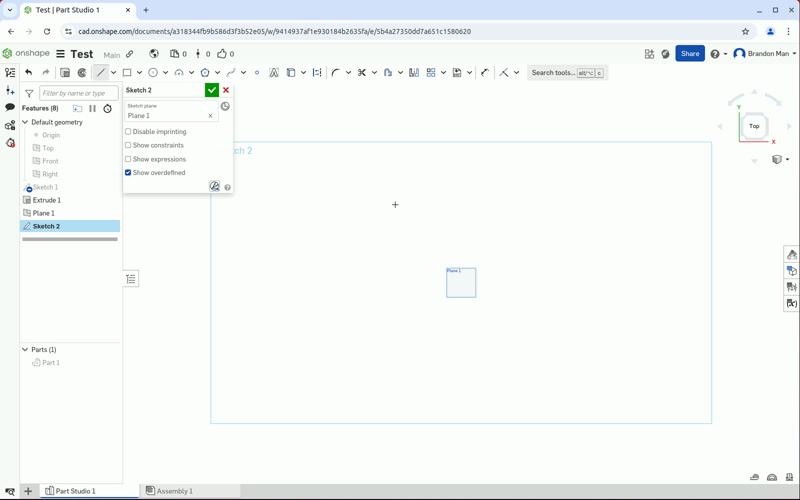
key_up(shift)
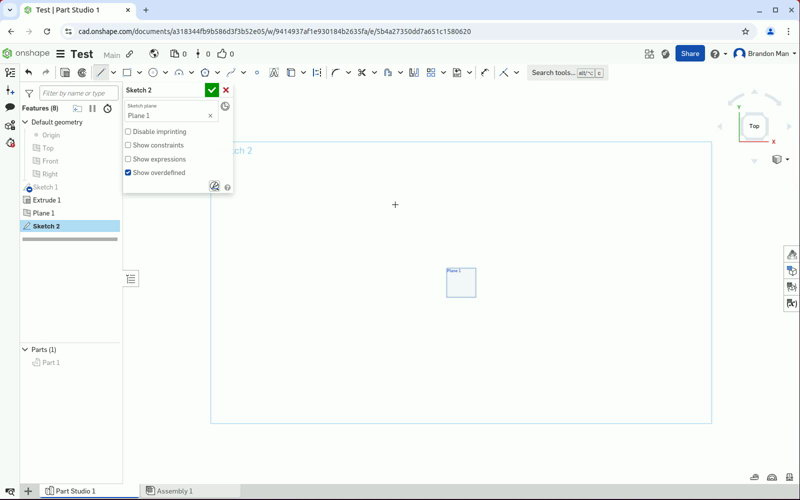
key_down(shift)
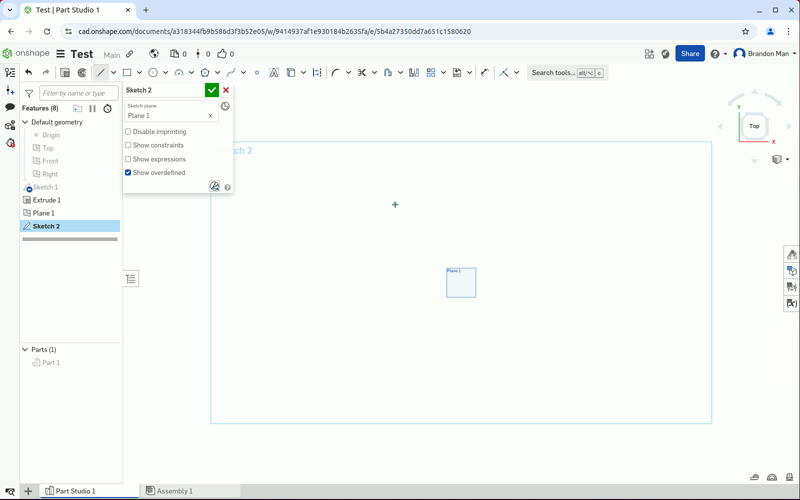
mouse_move(525, 204)
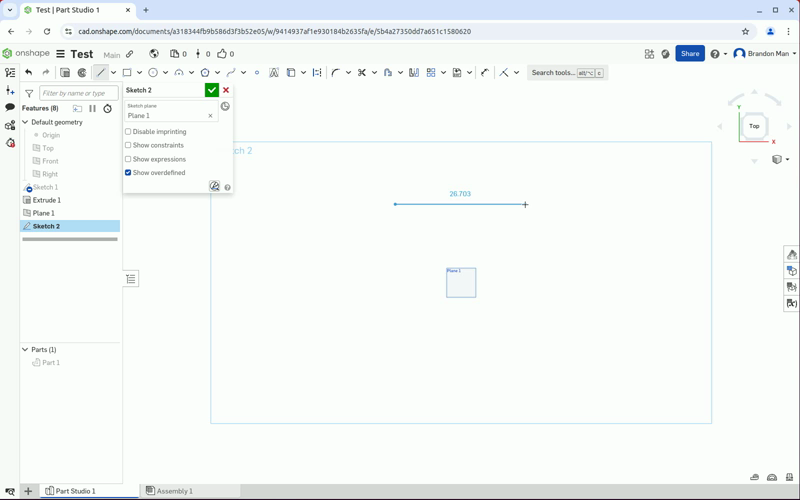
click(525, 204)
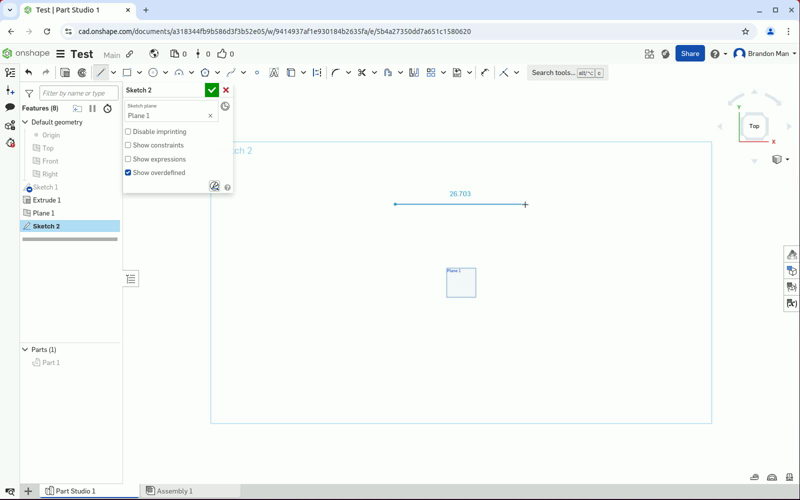
key_up(shift)
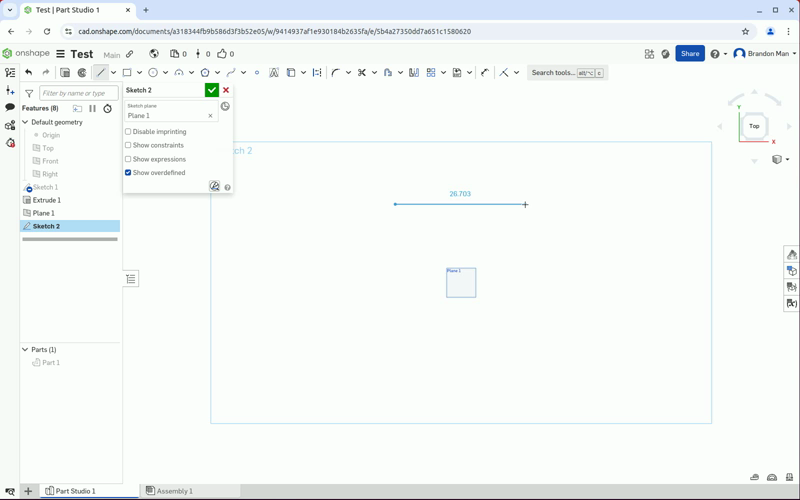
key_down(shift)
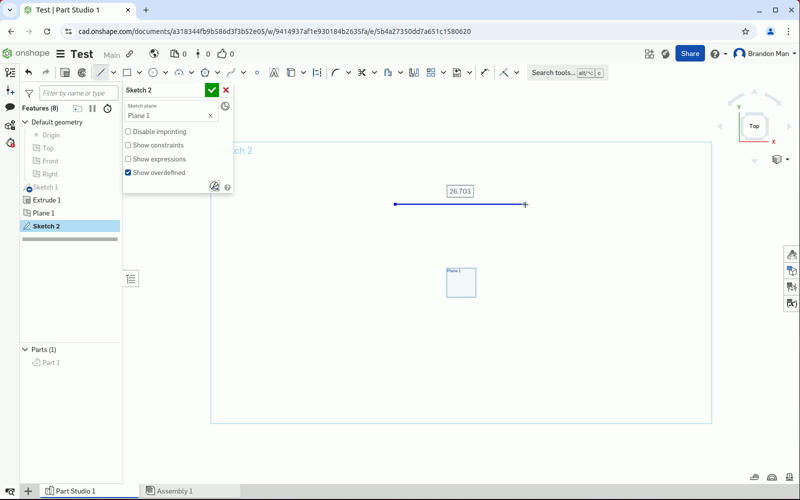
mouse_move(555, 204)
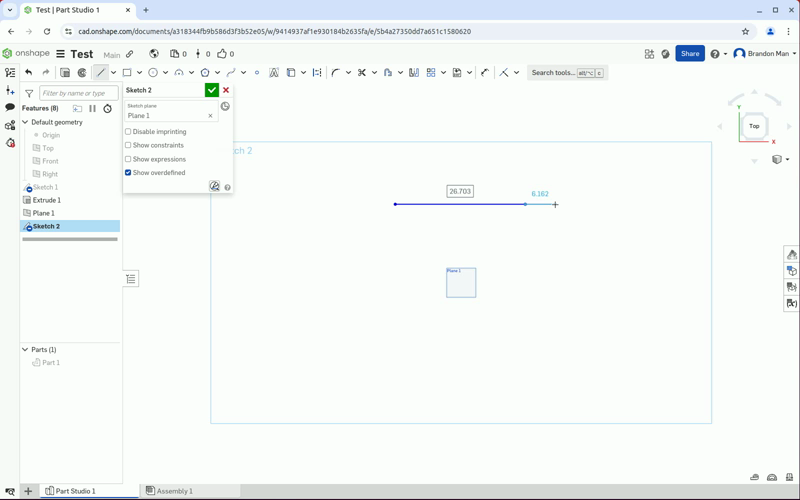
mouse_move(525, 193)
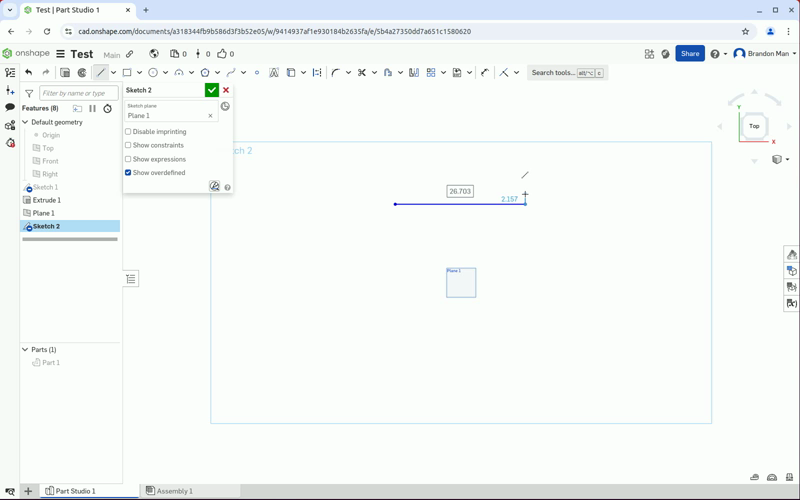
click(525, 193)
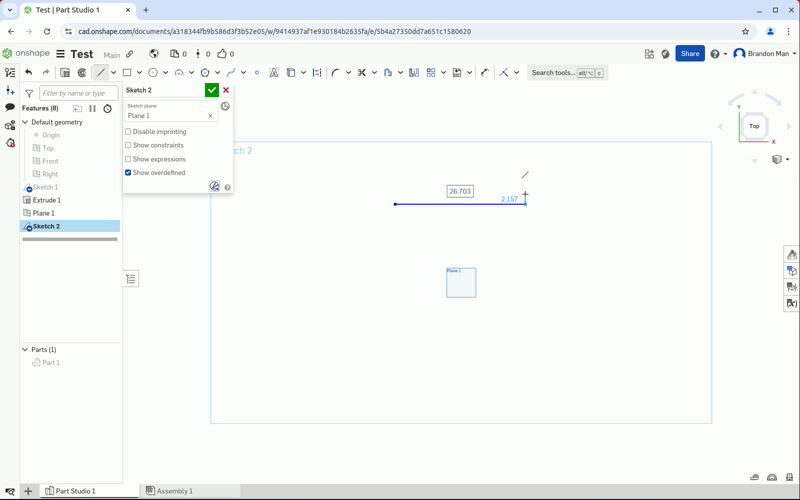
key_up(shift)
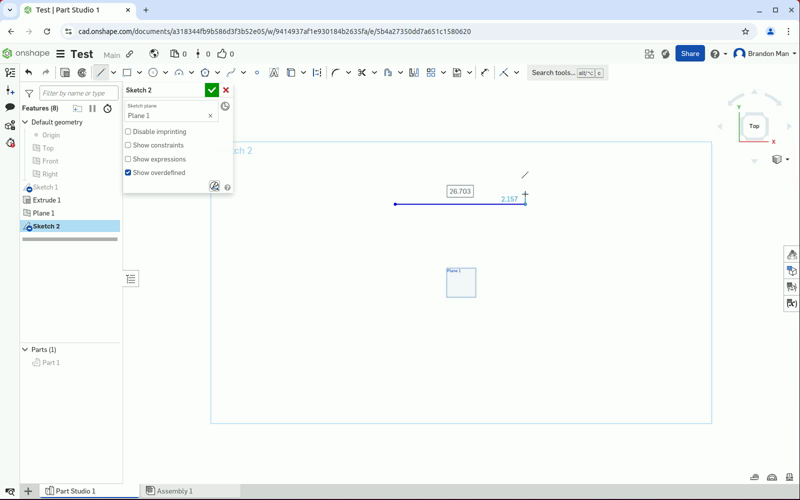
key_down(shift)
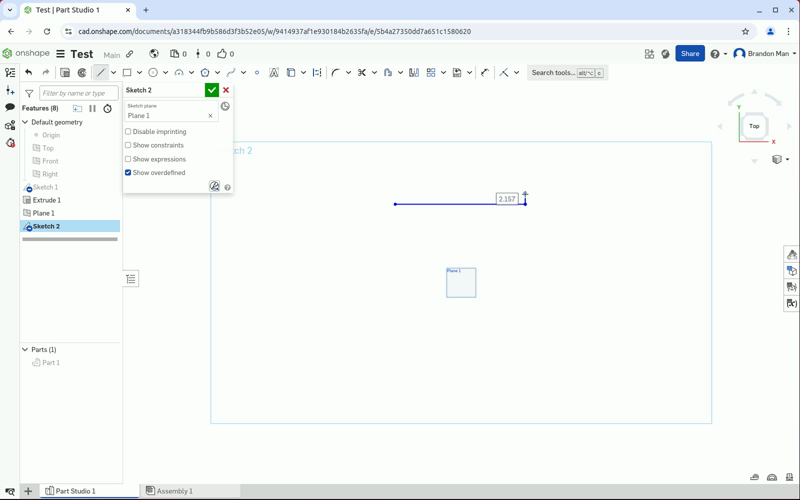
mouse_move(395, 193)
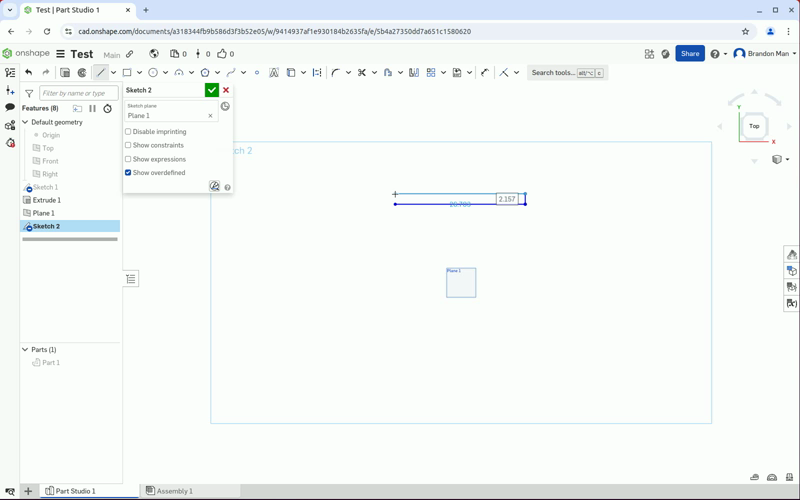
click(395, 193)
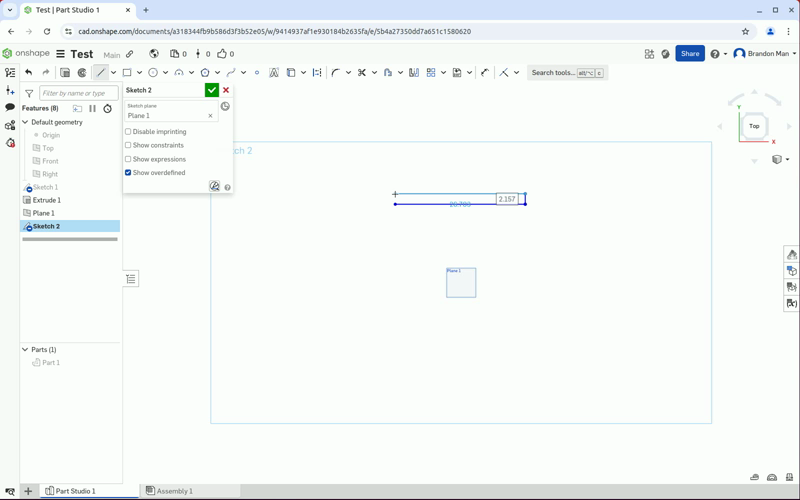
key_up(shift)
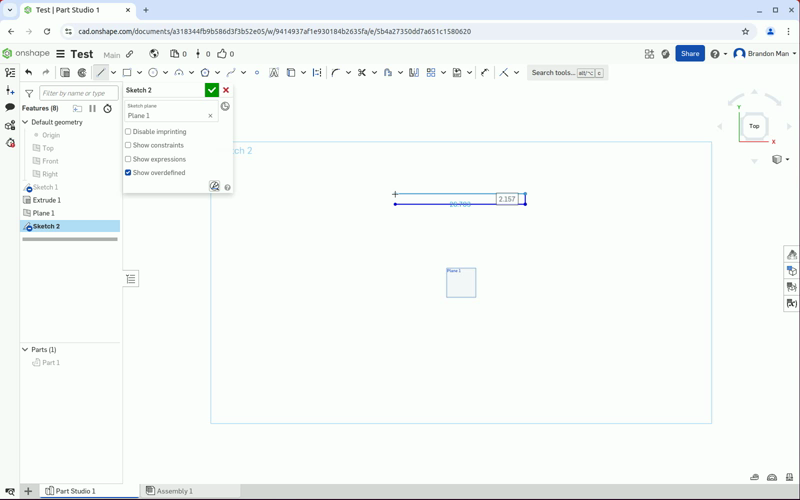
mouse_move(425, 193)
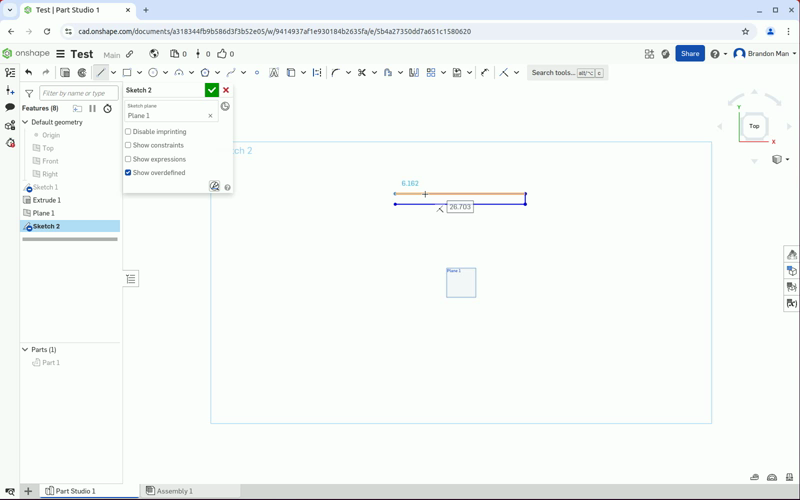
key_down(shift)
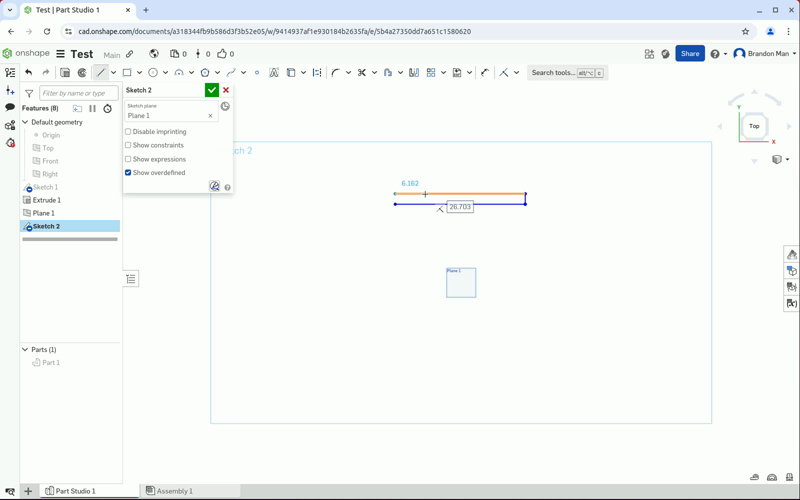
mouse_move(395, 204)
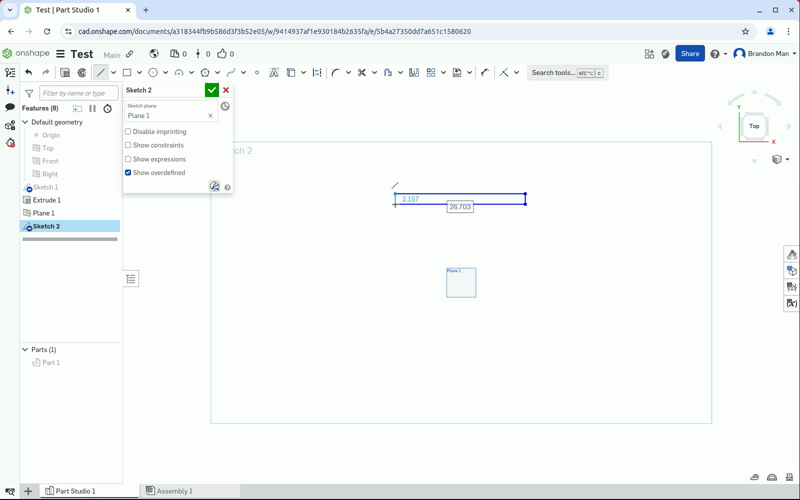
key_up(shift)
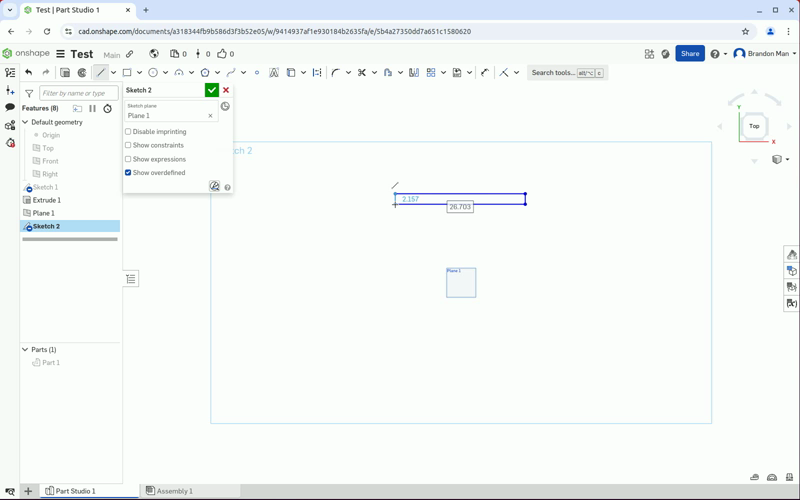
click(395, 204)
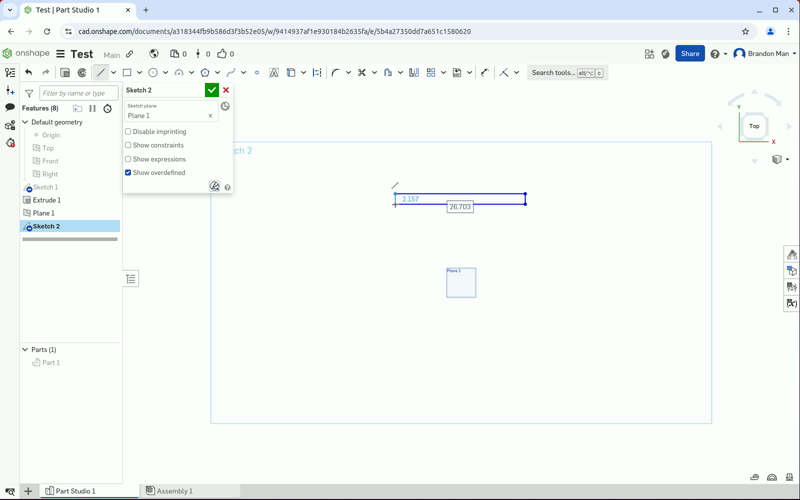
key(esc)
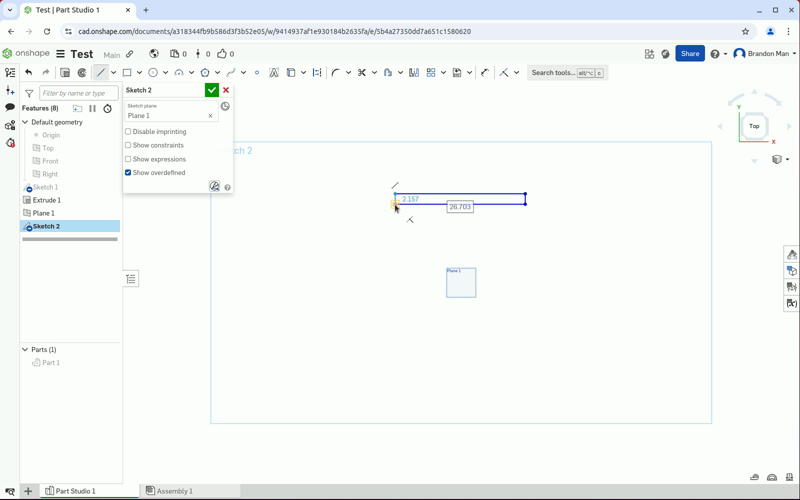
mouse_move(477, 200)
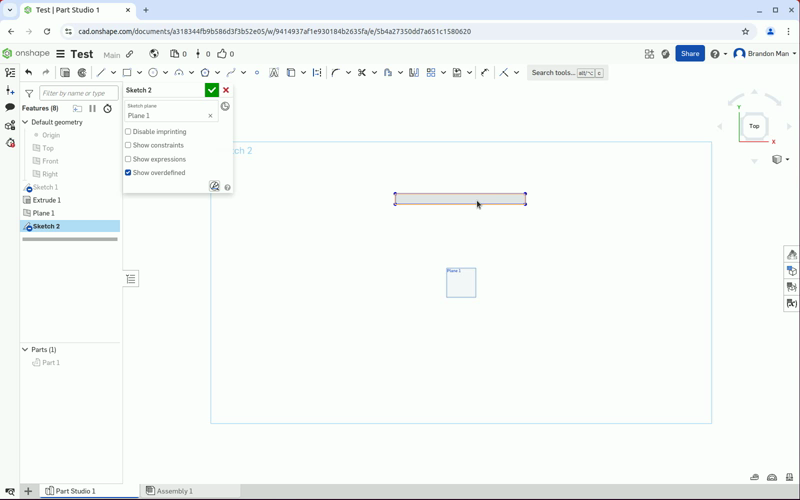
scroll(6)
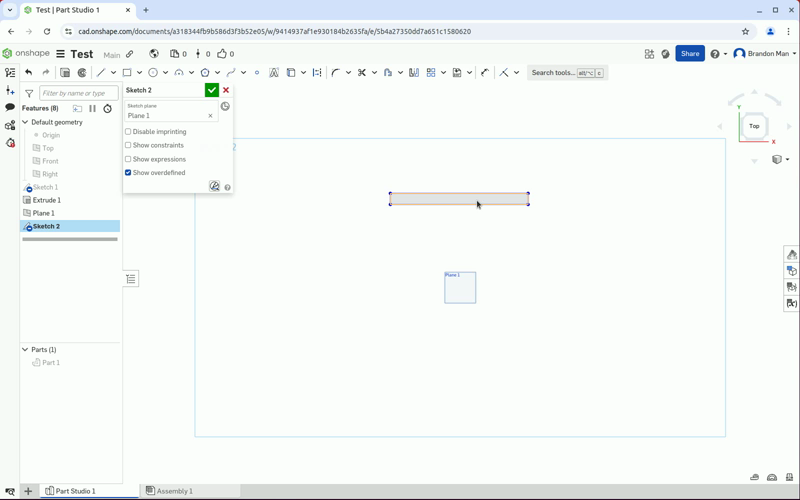
scroll(6)
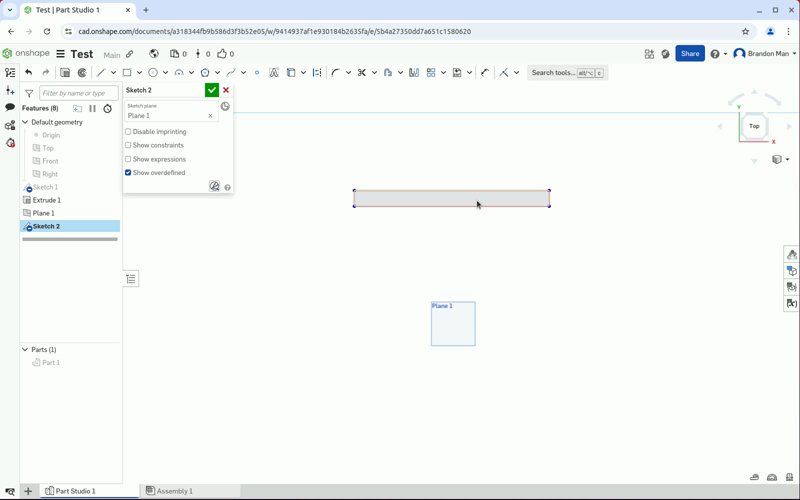
scroll(6)
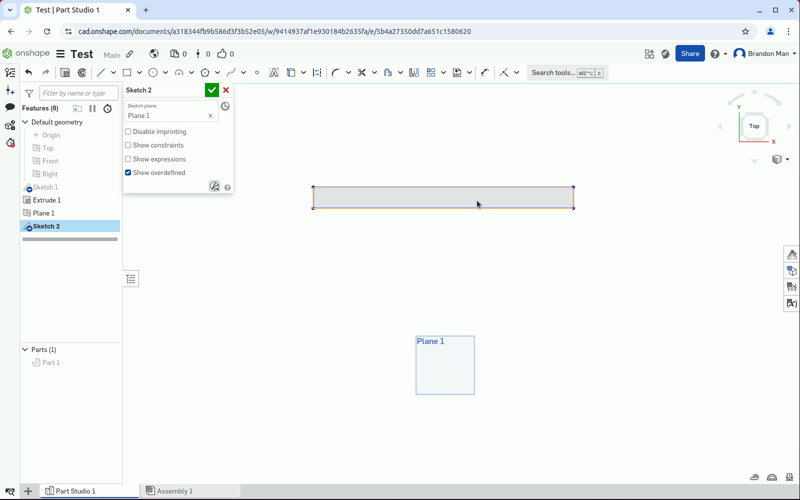
scroll(6)
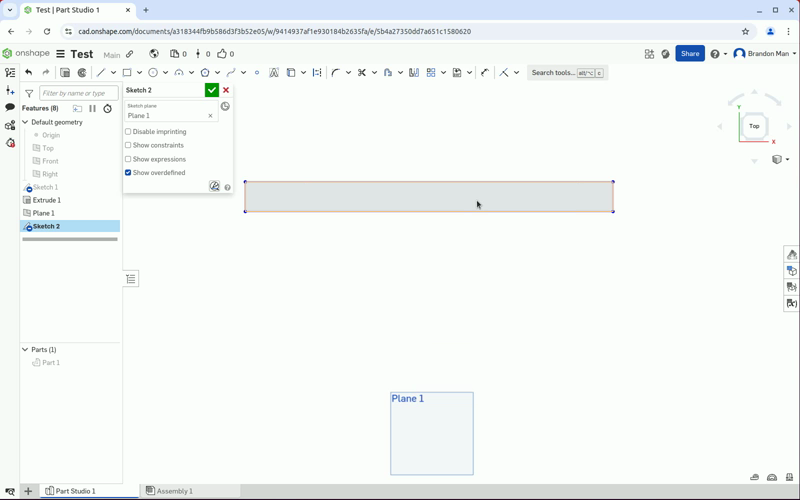
scroll(6)
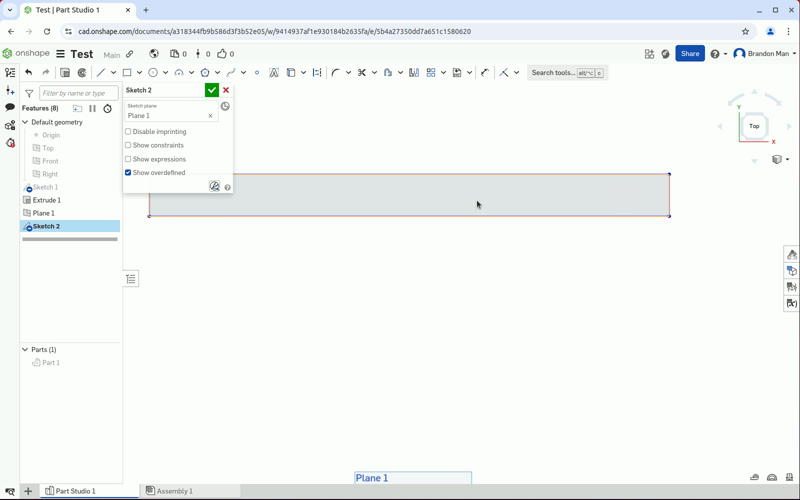
scroll(6)
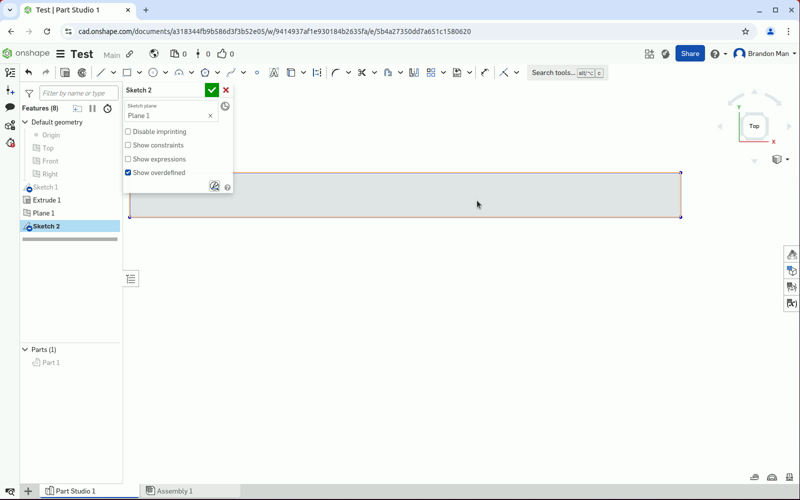
scroll(6)
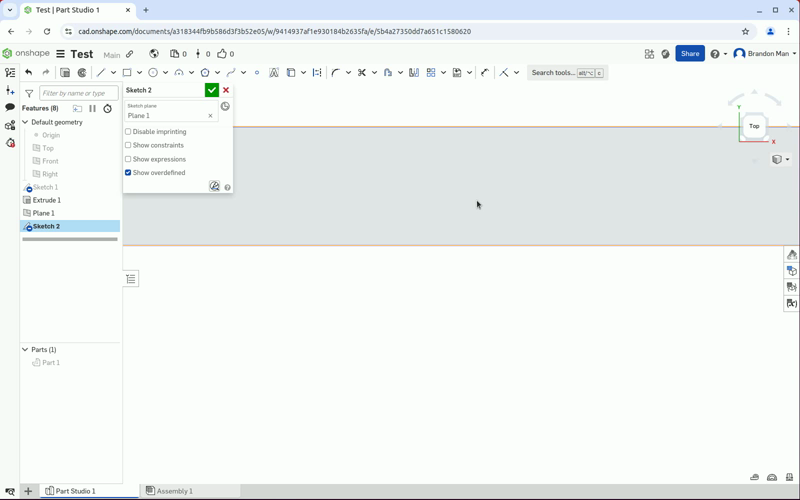
click(477, 200)
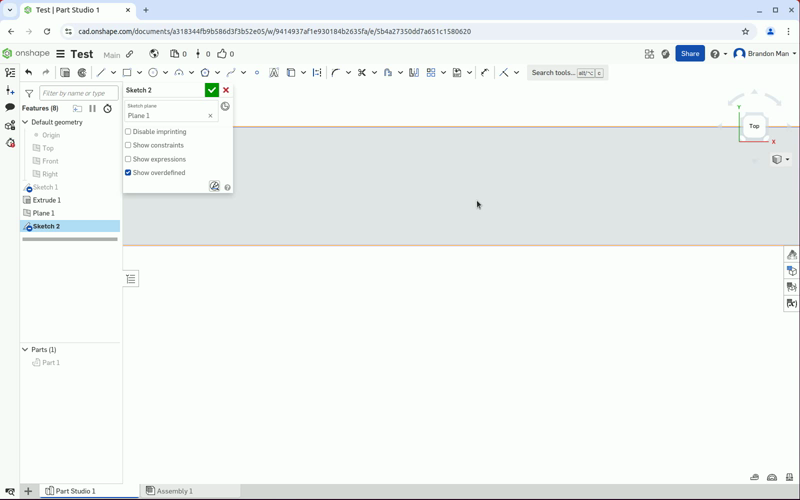
scroll(-6)
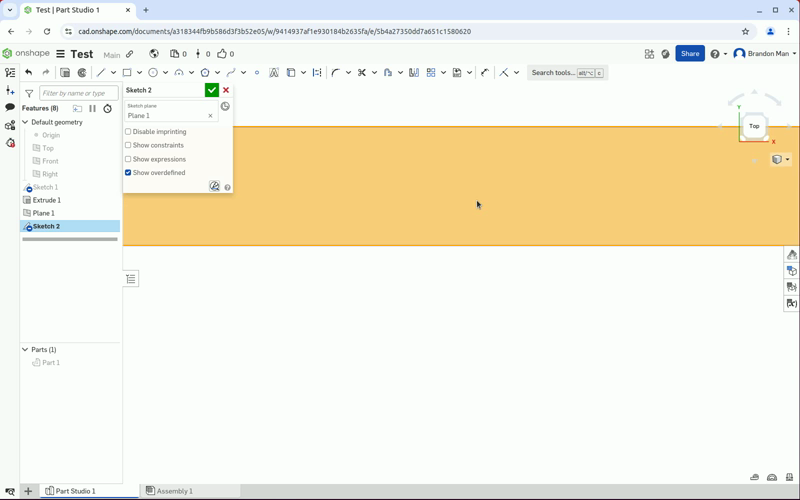
scroll(-6)
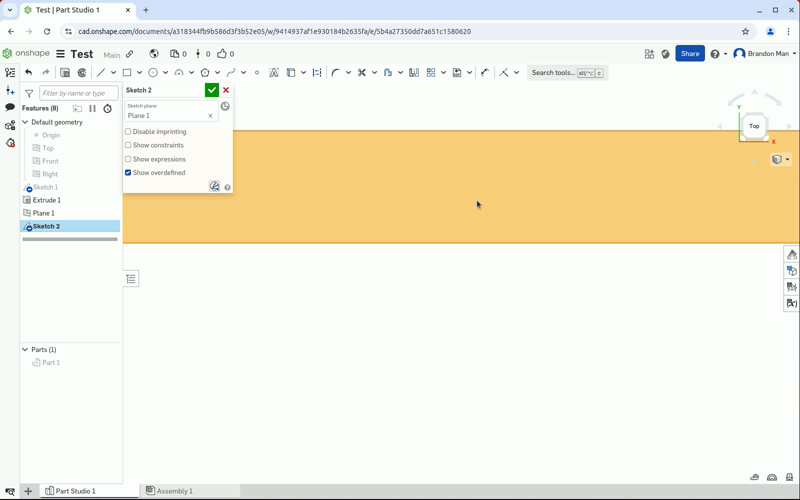
scroll(-6)
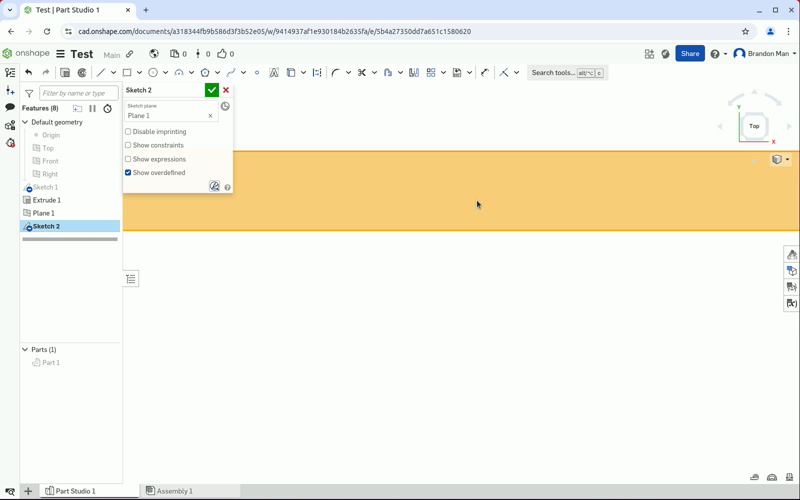
scroll(-6)
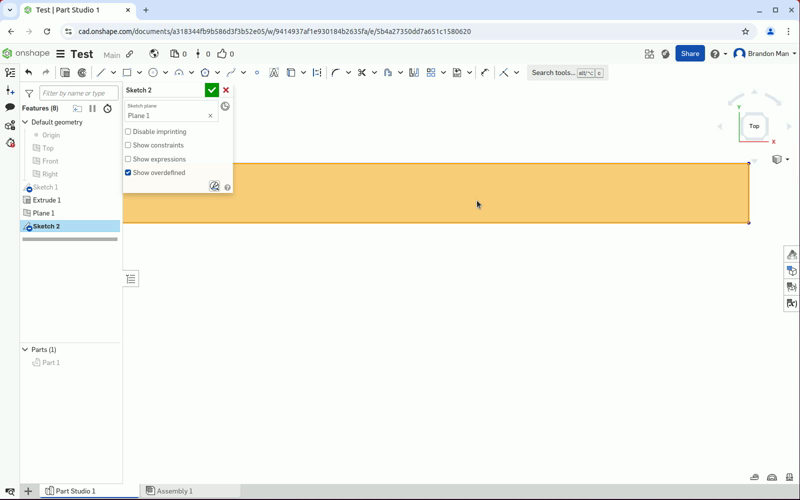
scroll(-6)
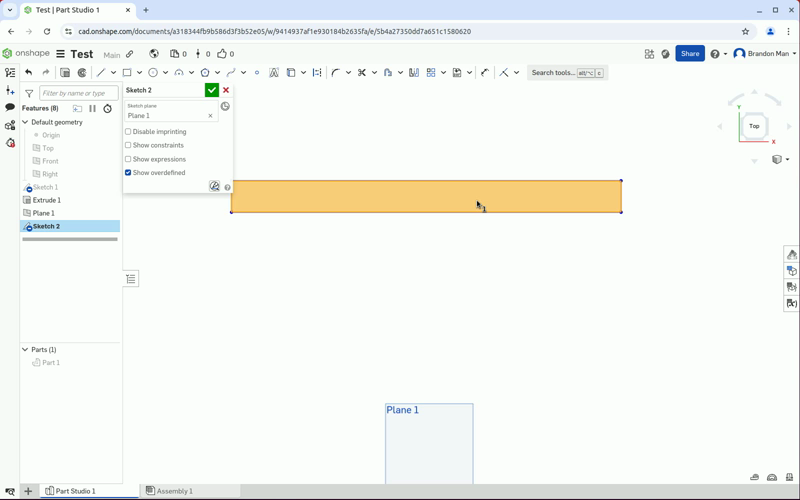
scroll(-6)
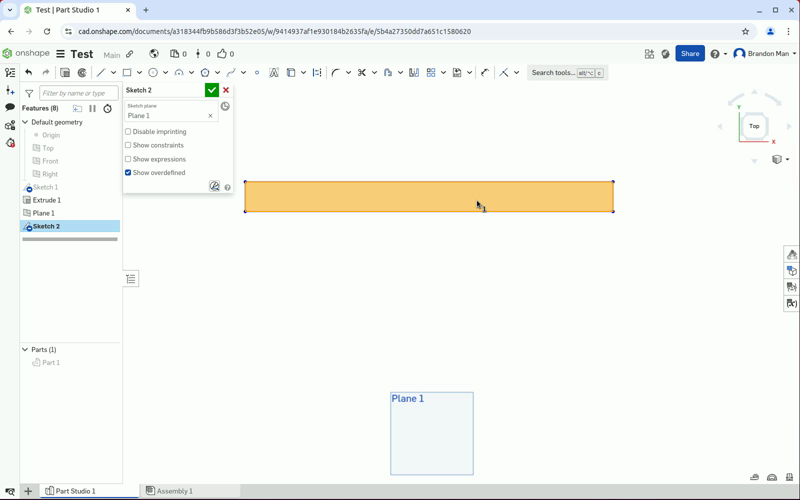
scroll(-6)
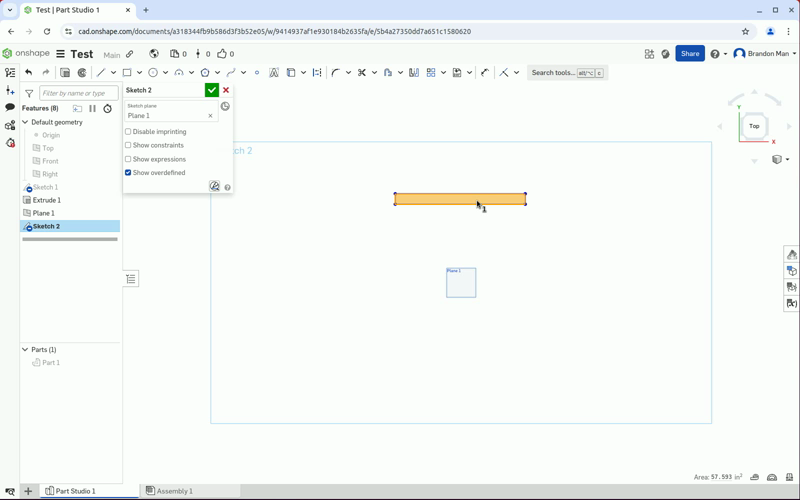
mouse_move(73, 352)
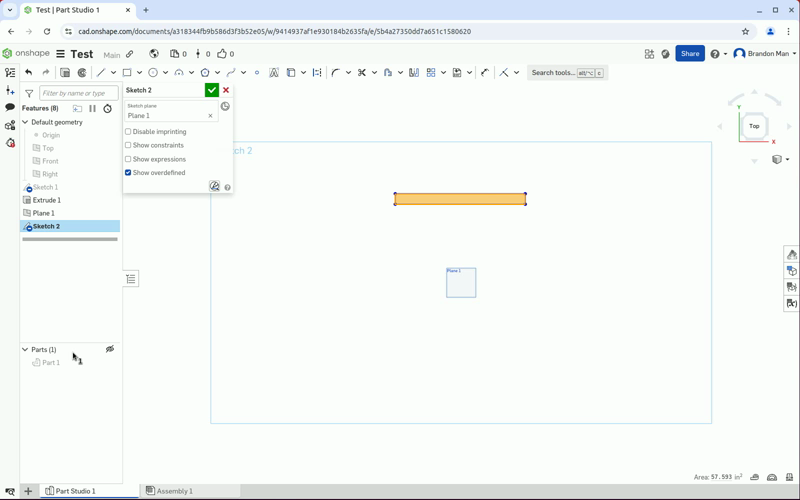
key(shift+y)
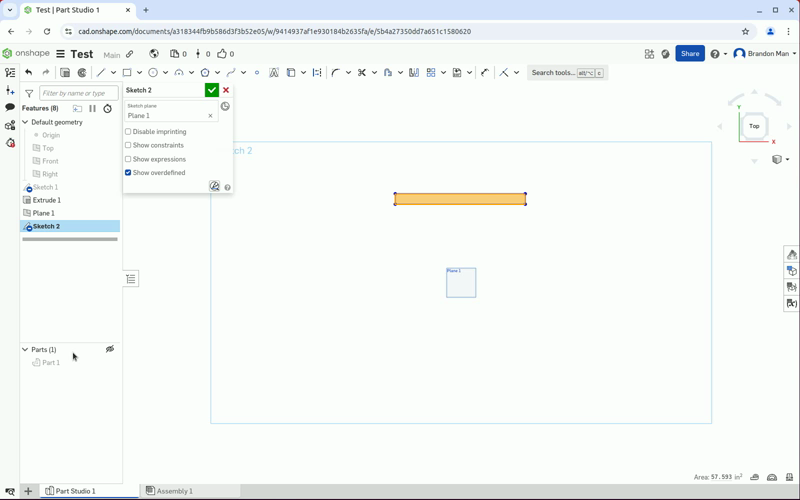
key(shift+e)
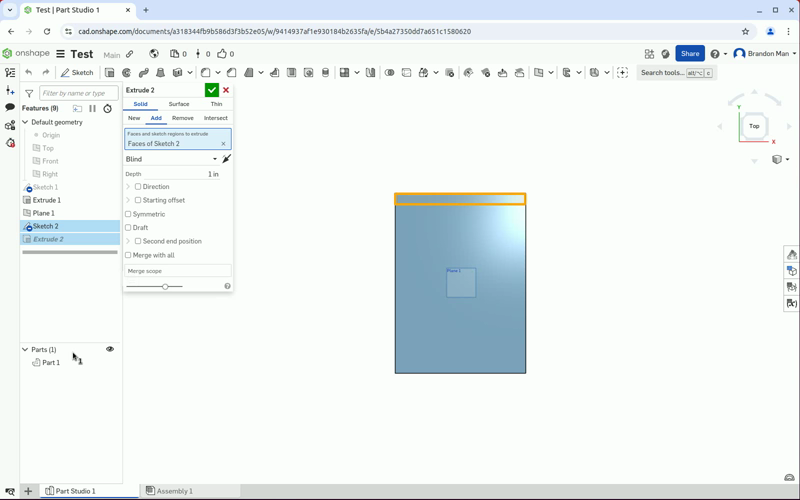
mouse_move(143, 106)
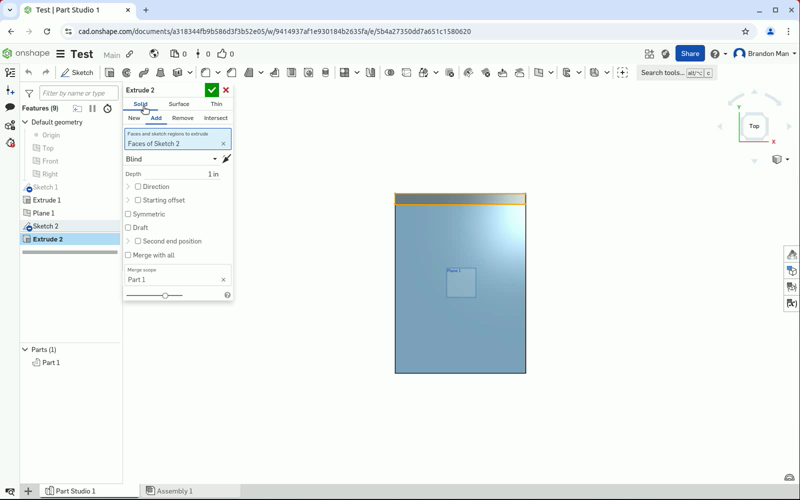
click(143, 106)
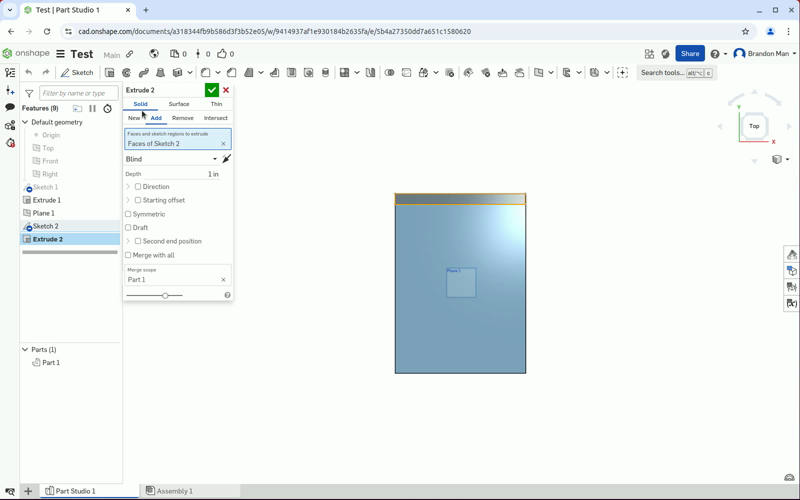
mouse_move(137, 120)
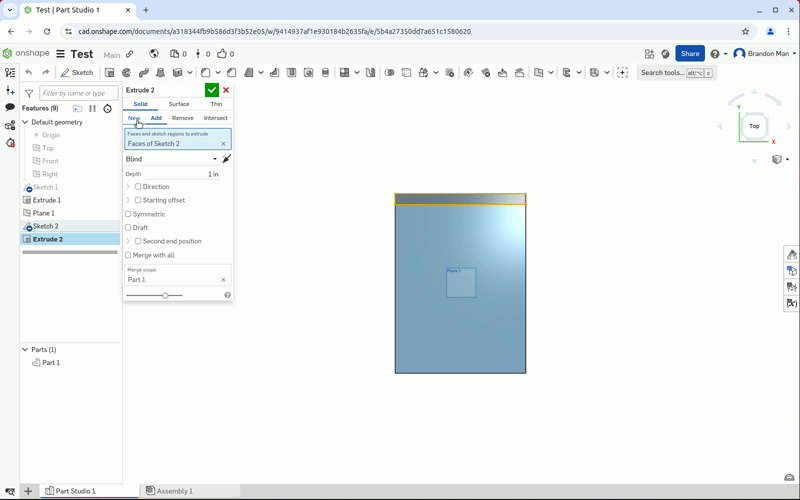
click(137, 120)
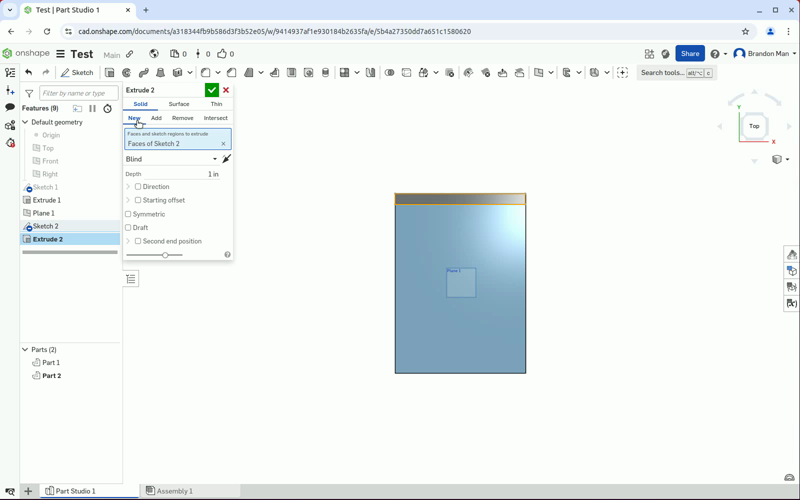
key(tab, 4)
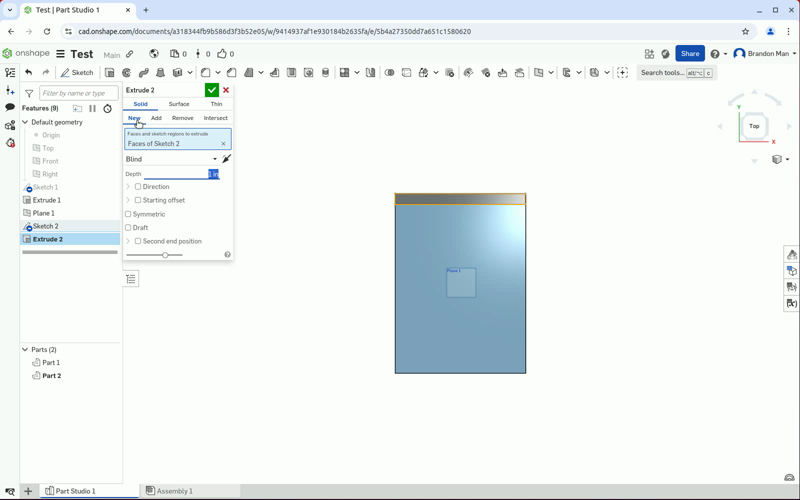
text(11.554)
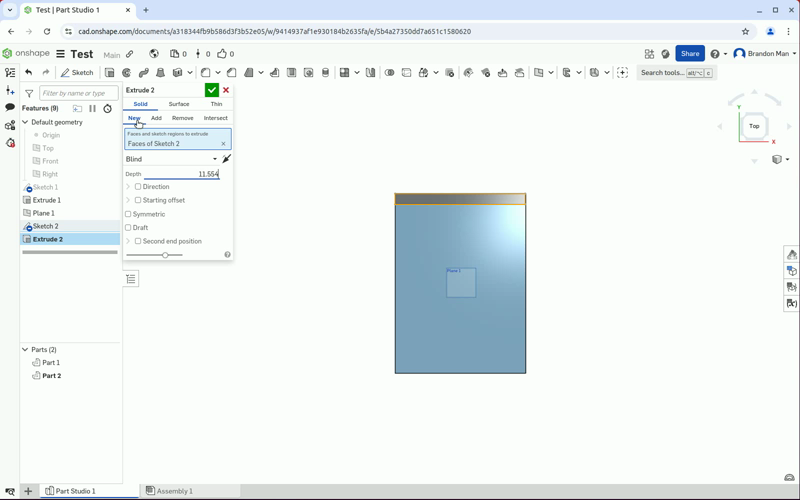
key(enter)
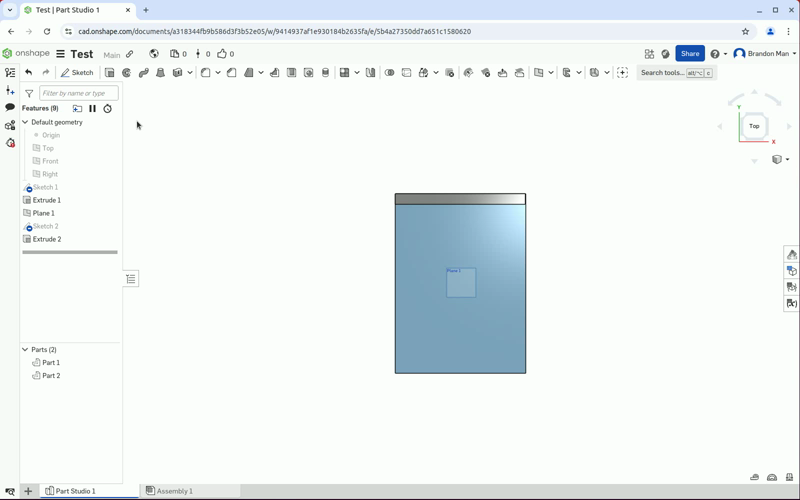
key(shift+h)
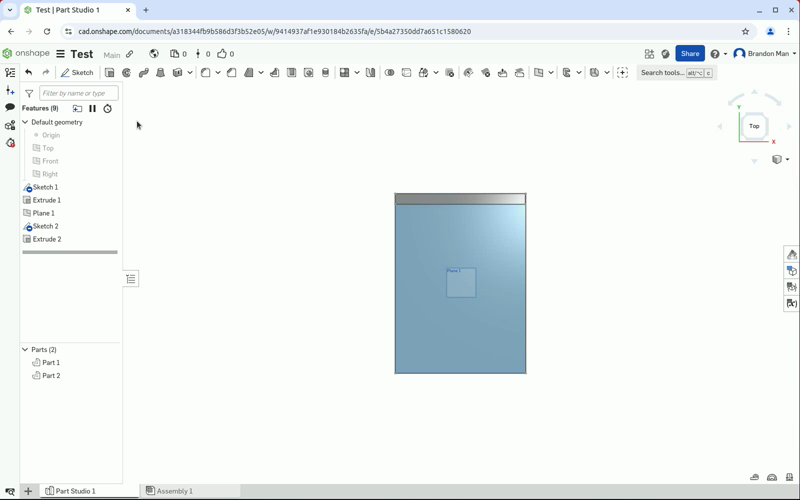
key(shift+h)
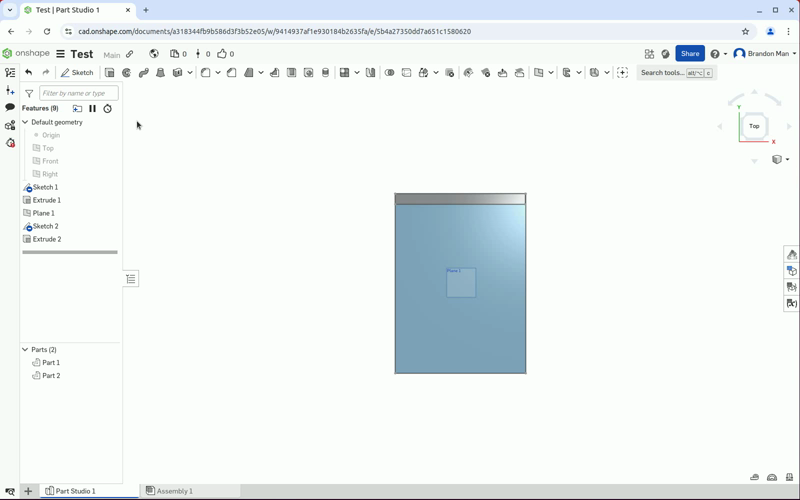
key(shift+7)
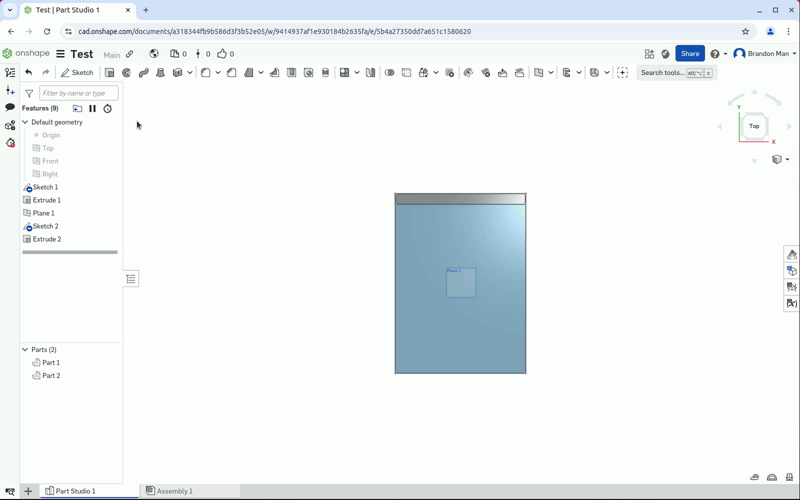
key(up, 3)
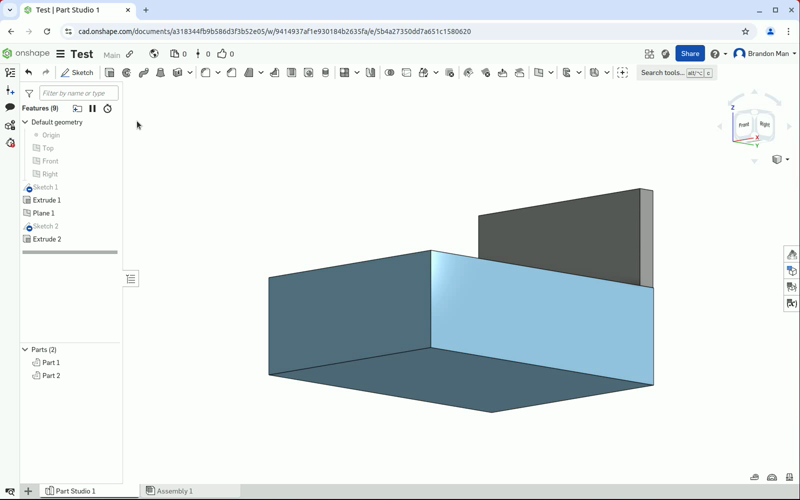
key(left, 3)
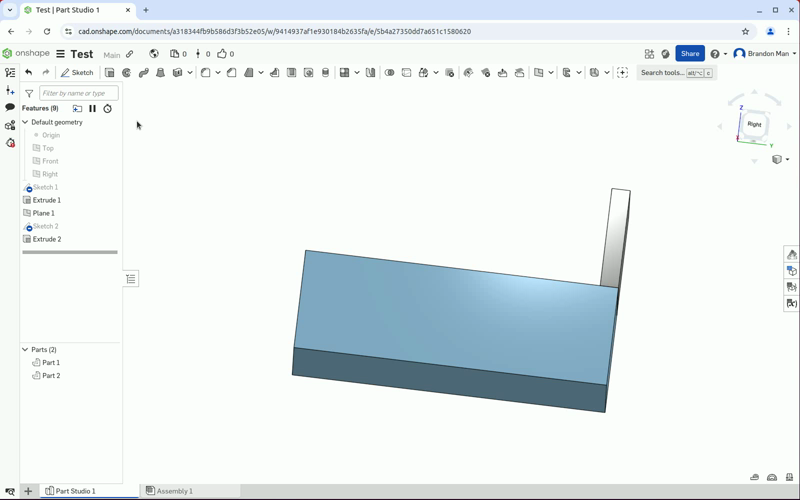
key(right, 3)
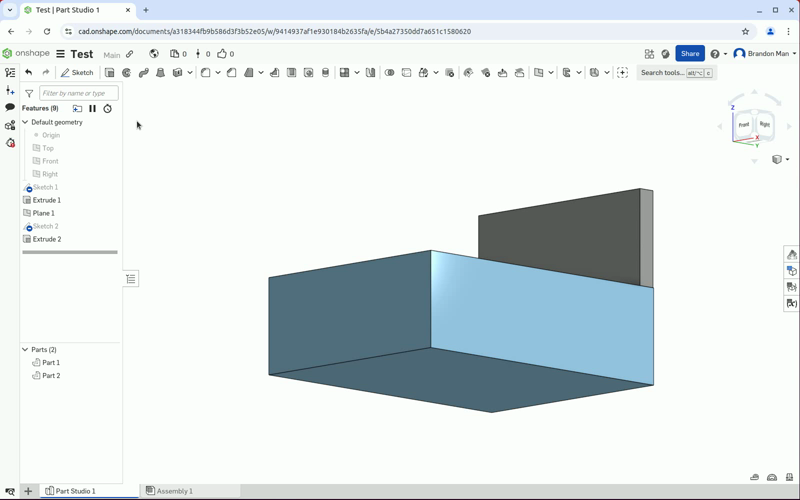
key(down, 3)
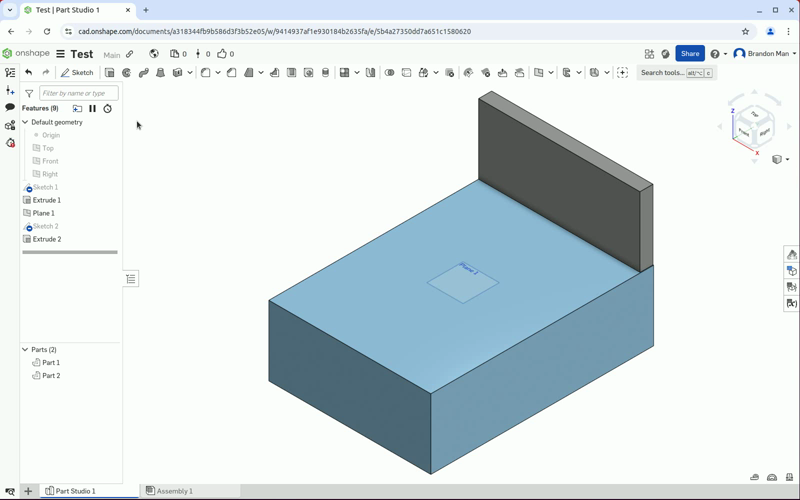
mouse_move(73, 189)
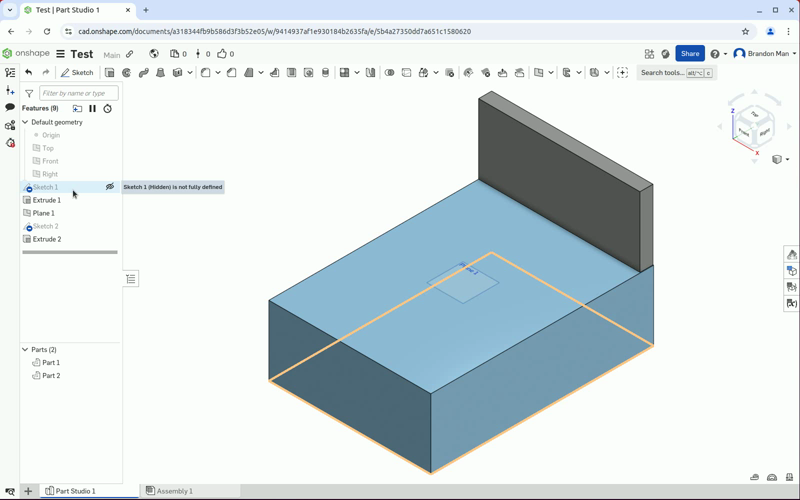
click(73, 189)